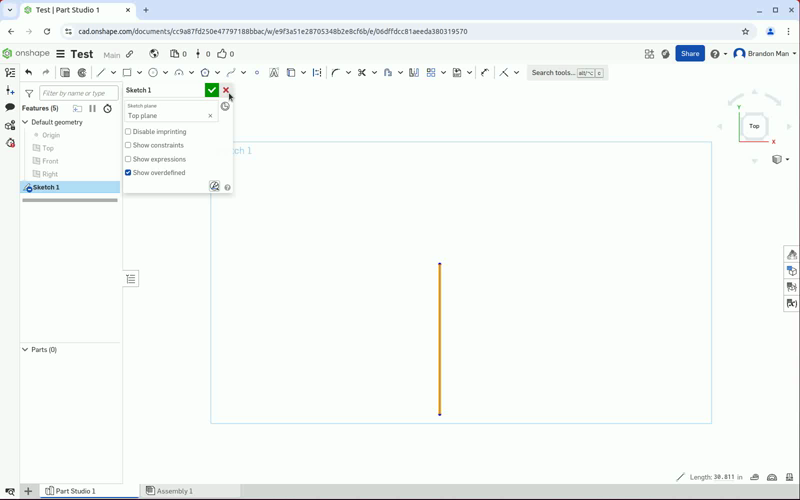
key(shift+h)
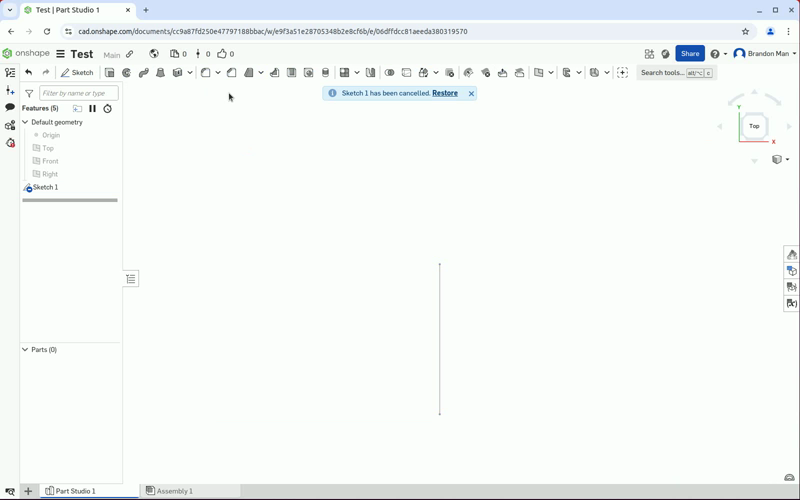
key(shift+s)
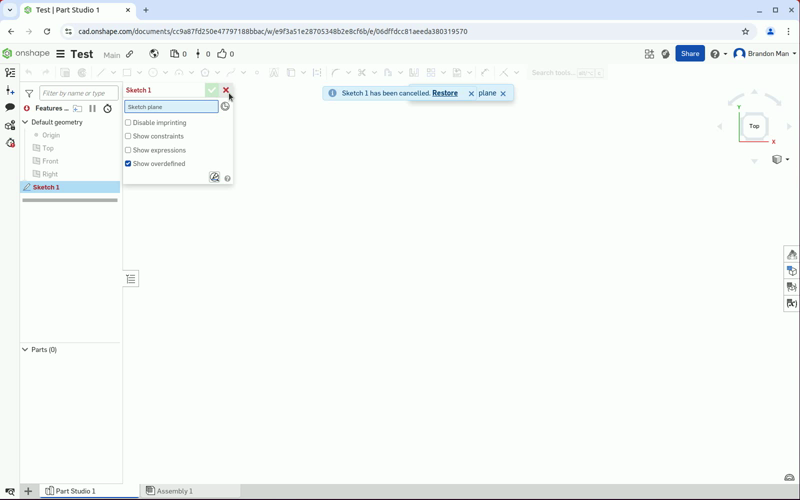
mouse_move(73, 150)
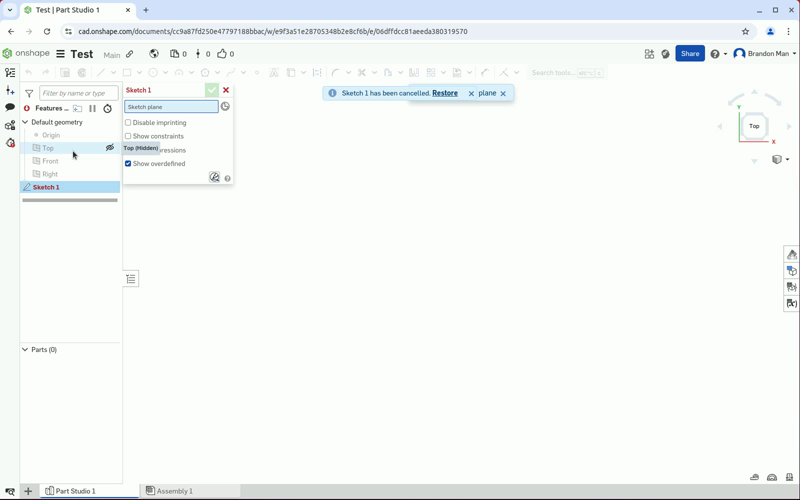
click(73, 150)
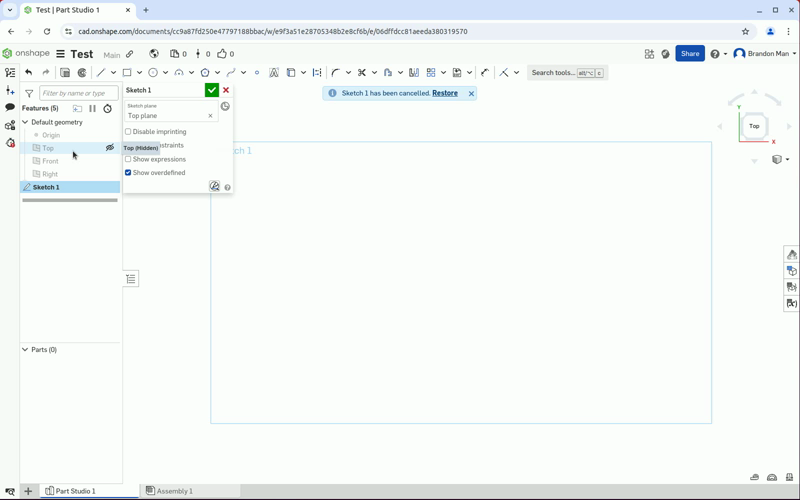
mouse_move(73, 352)
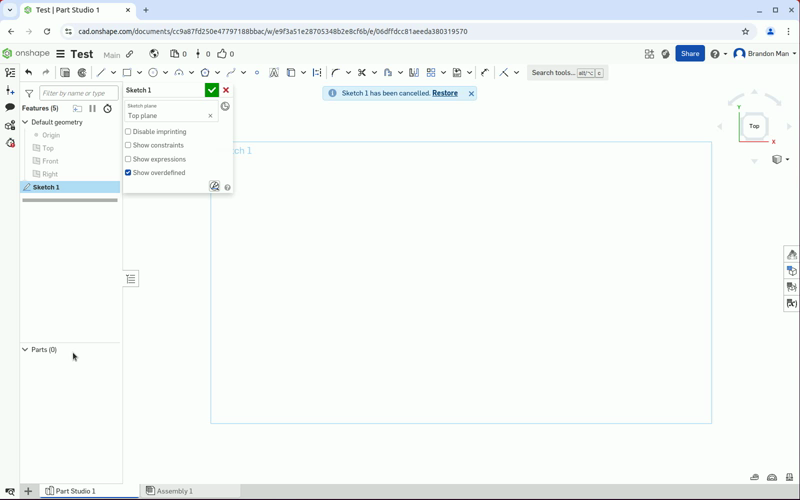
key(y)
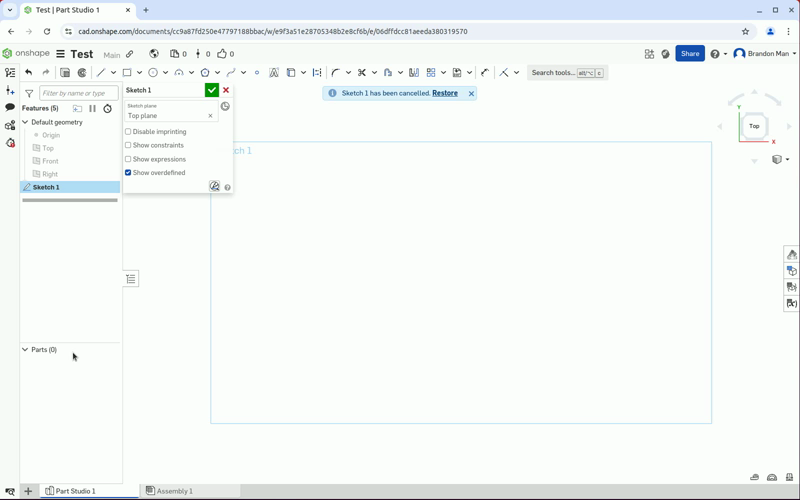
key(l)
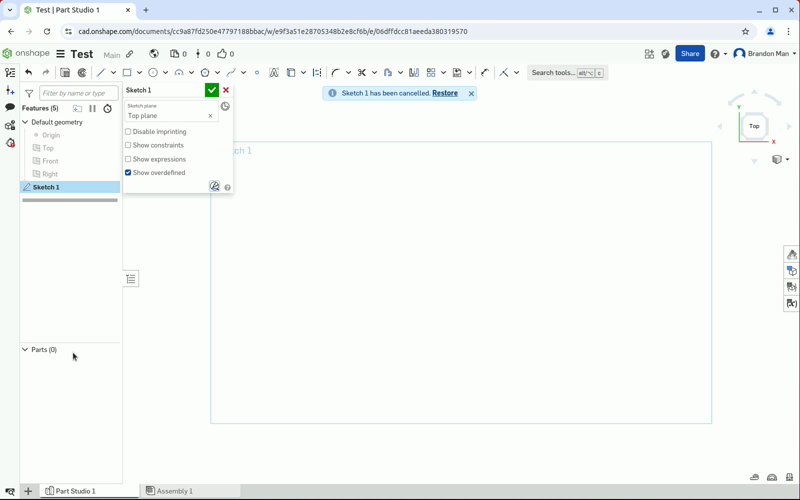
key_down(shift)
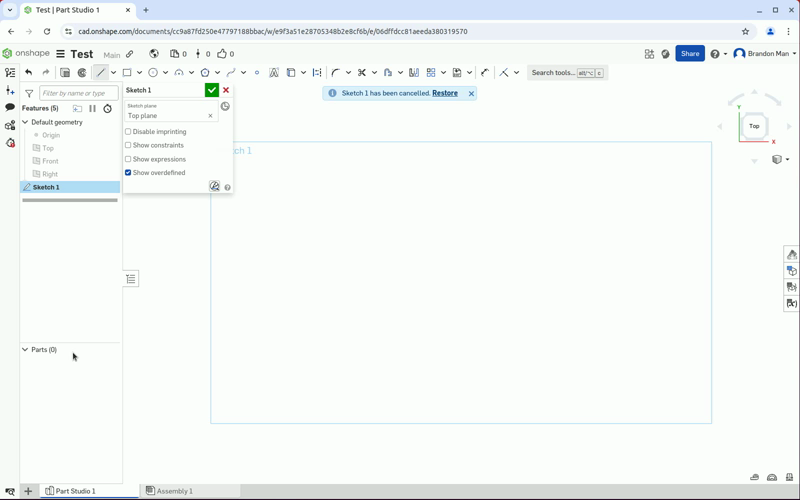
mouse_move(404, 395)
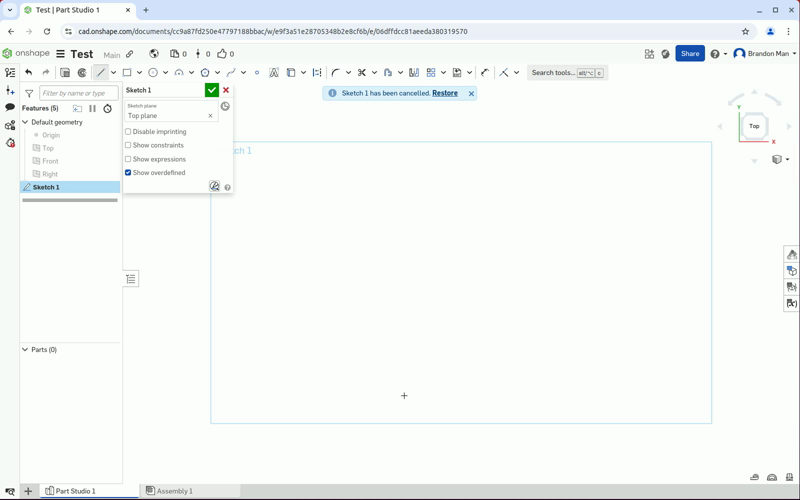
click(404, 395)
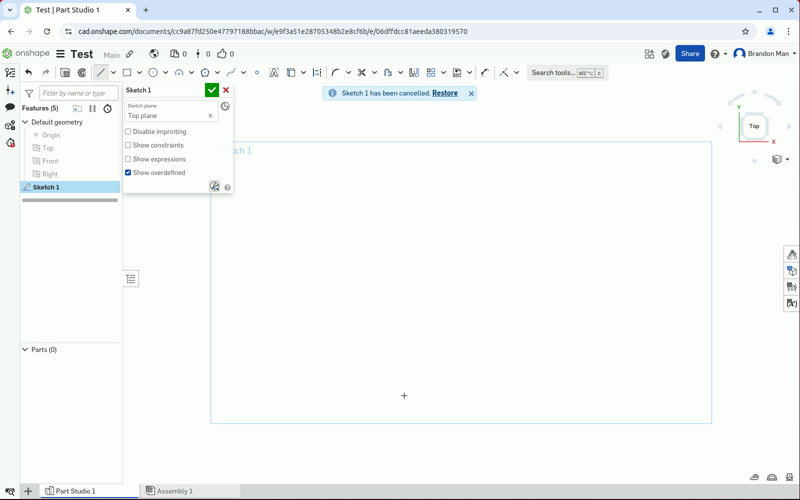
key_up(shift)
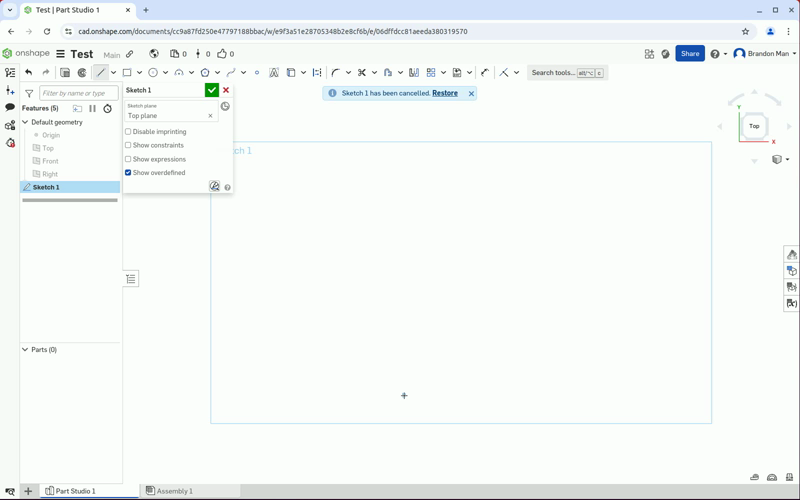
key_down(shift)
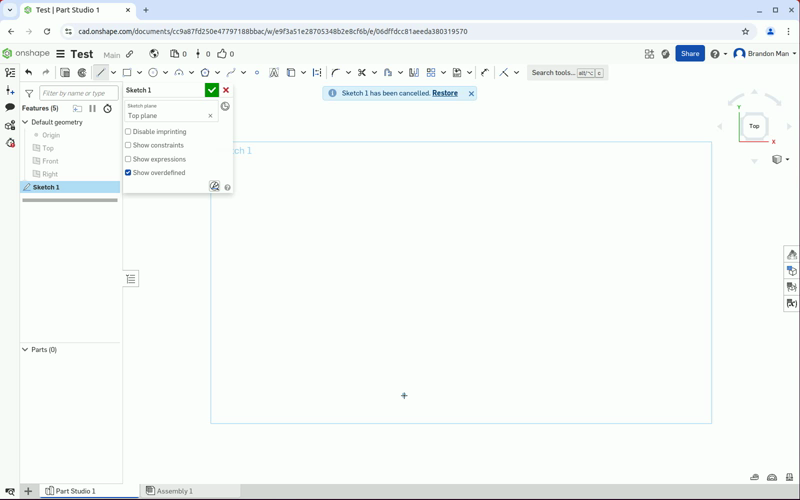
mouse_move(517, 395)
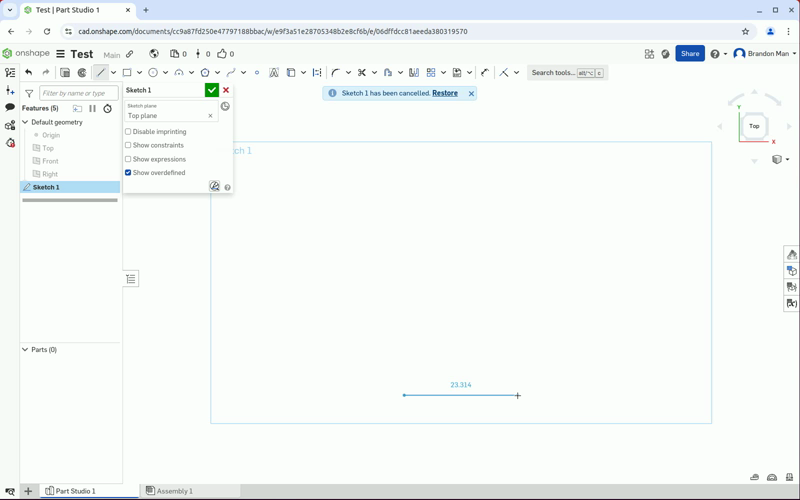
click(517, 395)
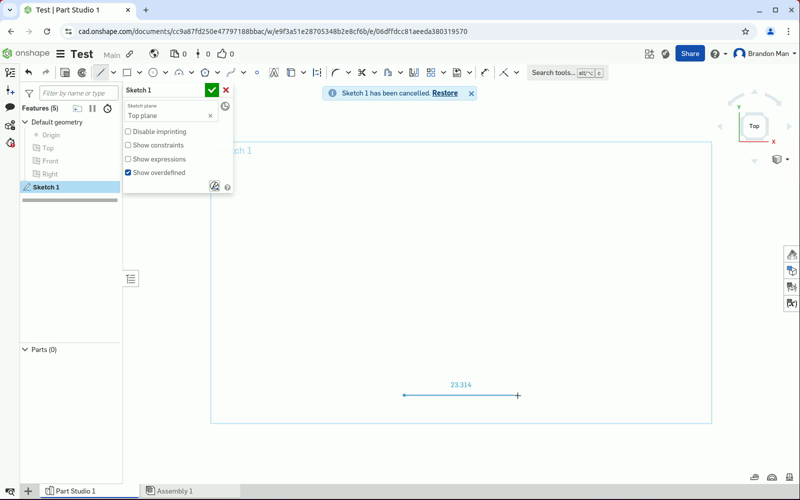
key_up(shift)
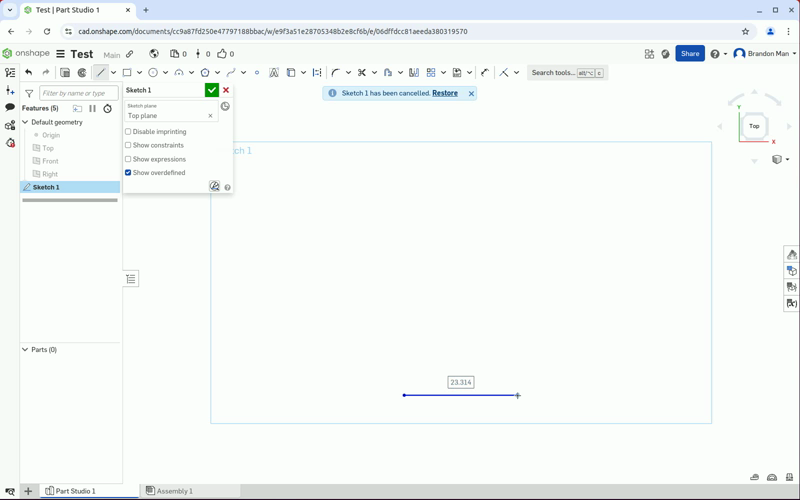
key_down(shift)
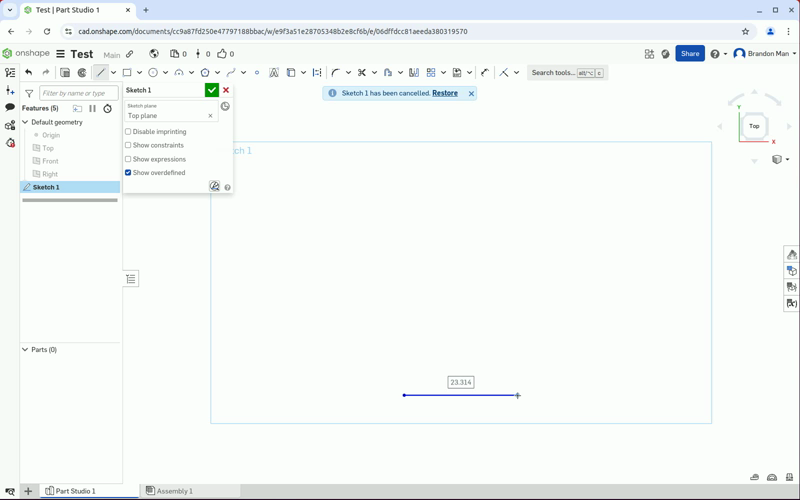
mouse_move(517, 171)
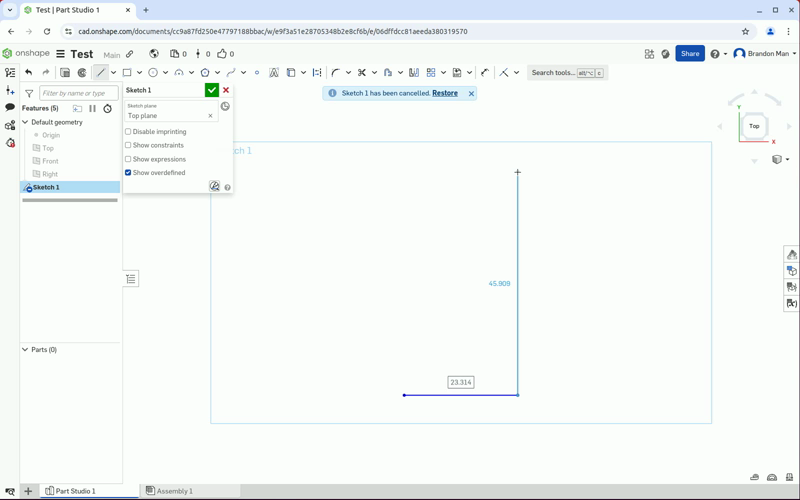
click(517, 171)
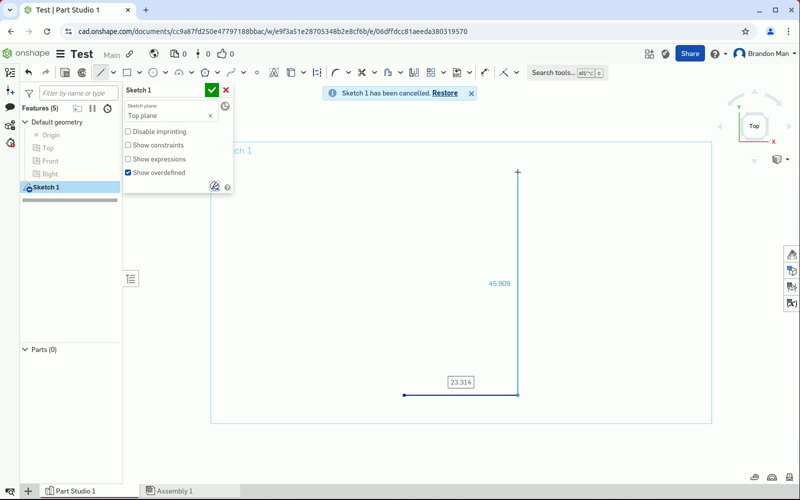
key_up(shift)
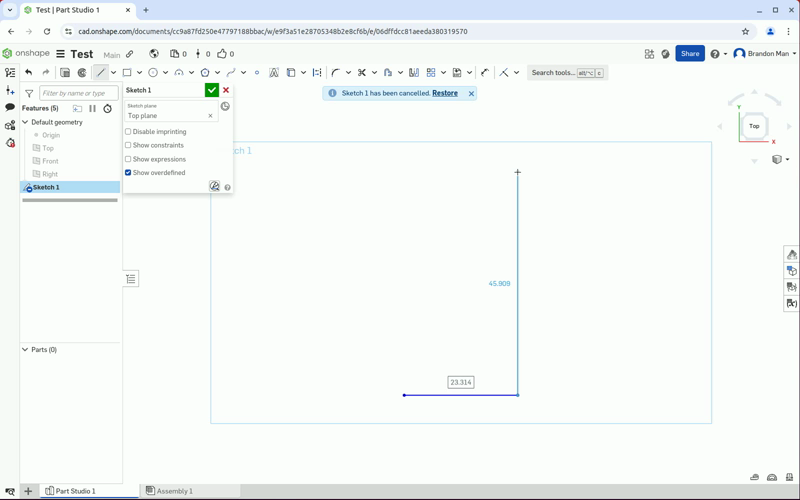
key_down(shift)
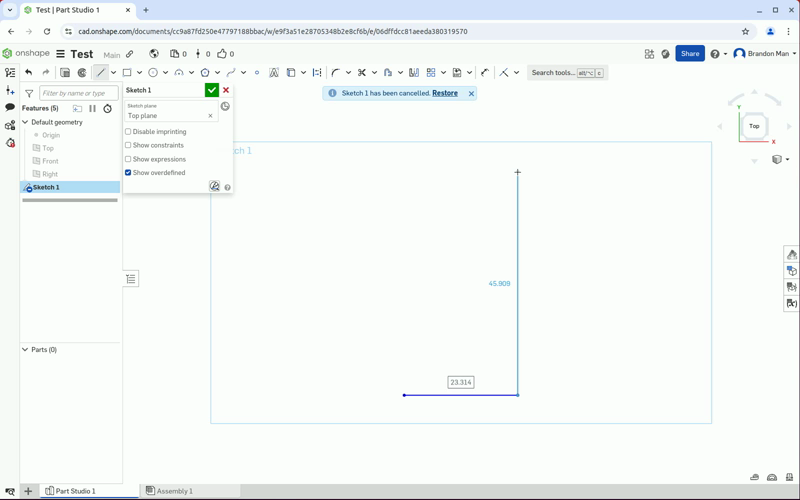
mouse_move(404, 171)
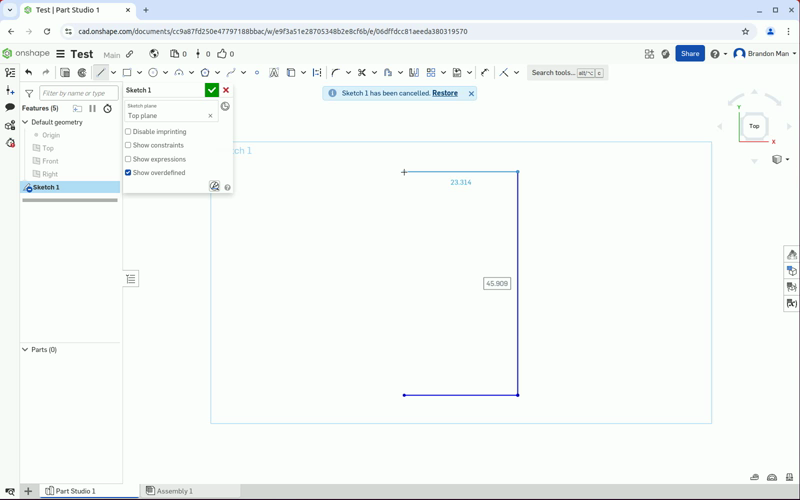
click(404, 171)
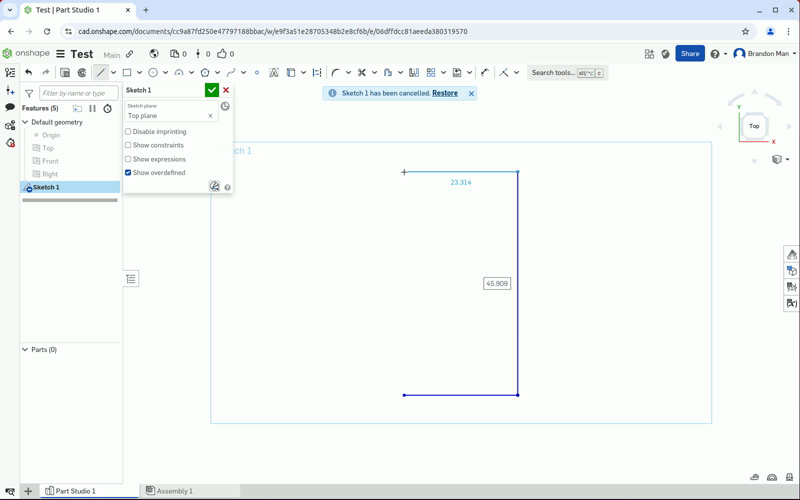
key_up(shift)
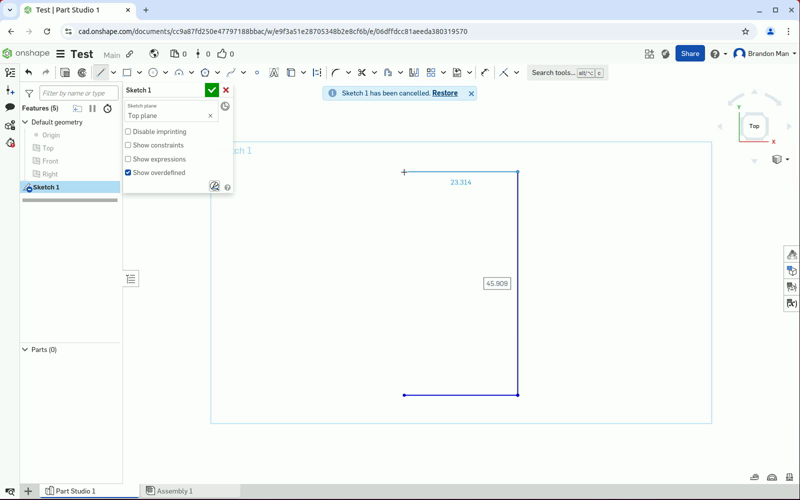
key_down(shift)
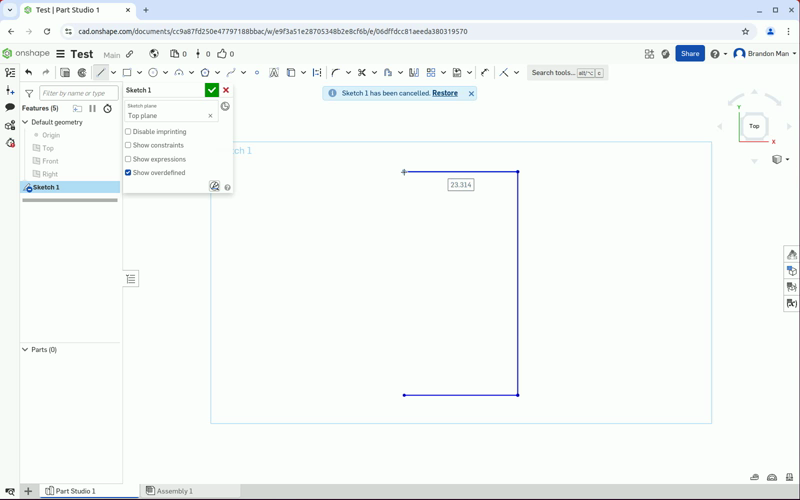
mouse_move(404, 395)
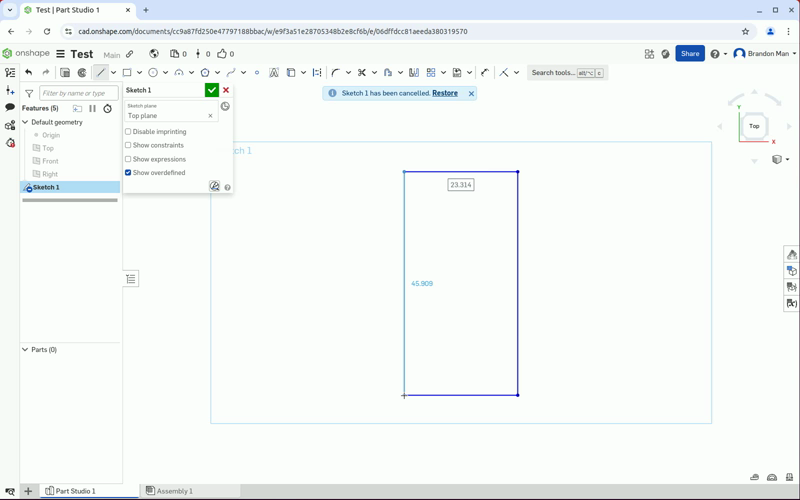
key_up(shift)
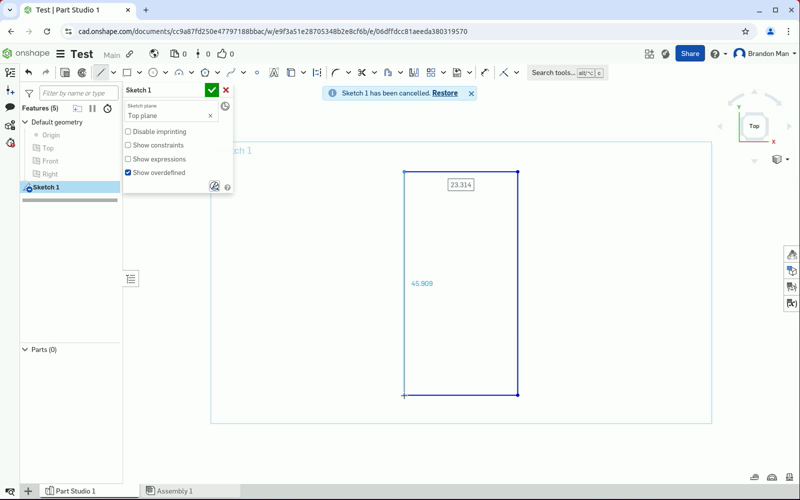
click(404, 395)
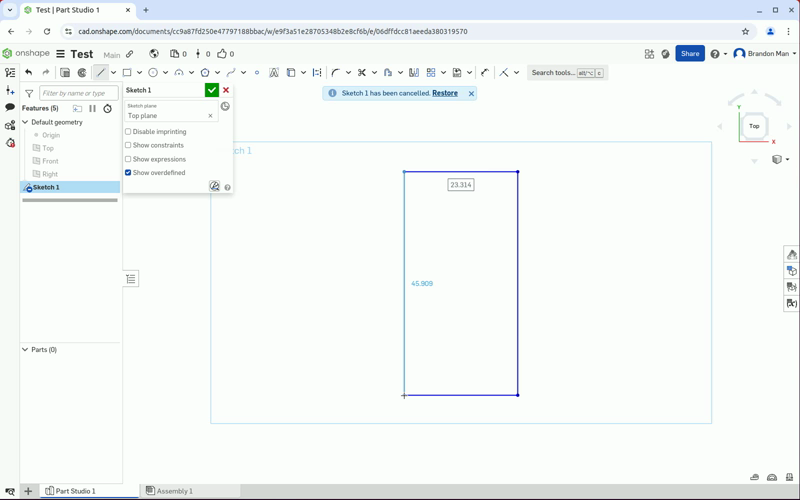
key(esc)
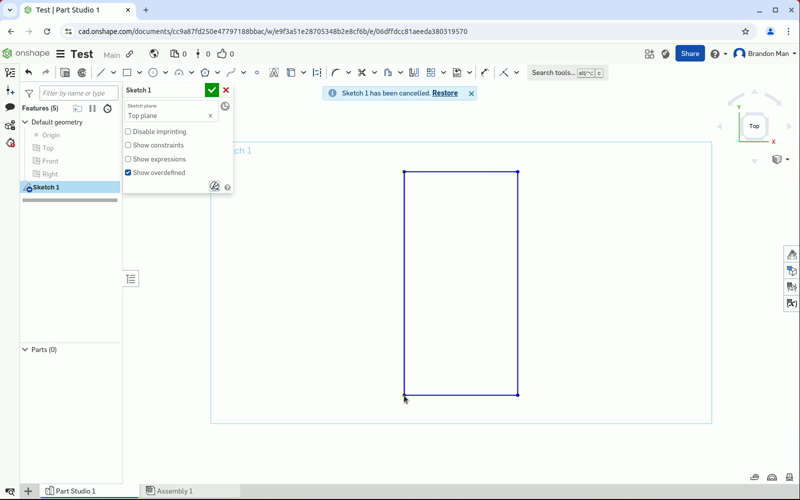
mouse_move(484, 286)
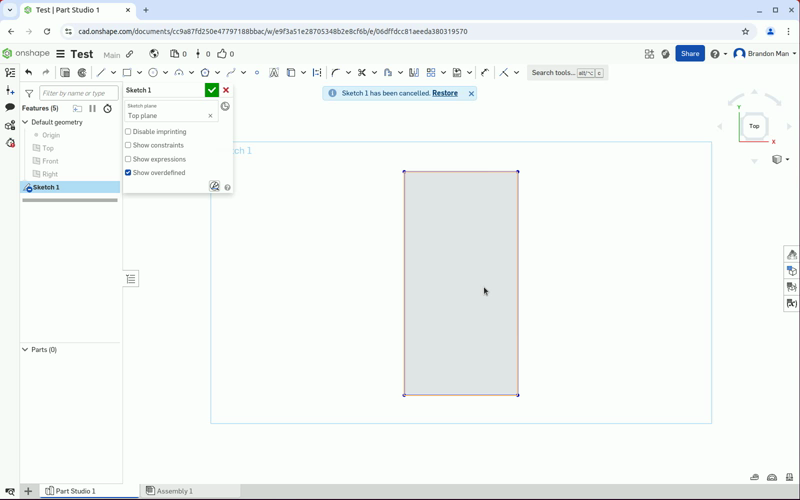
click(484, 286)
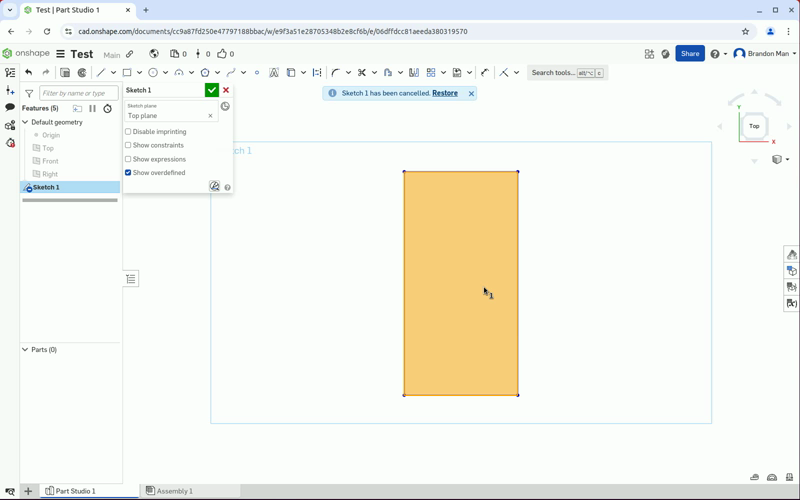
mouse_move(73, 352)
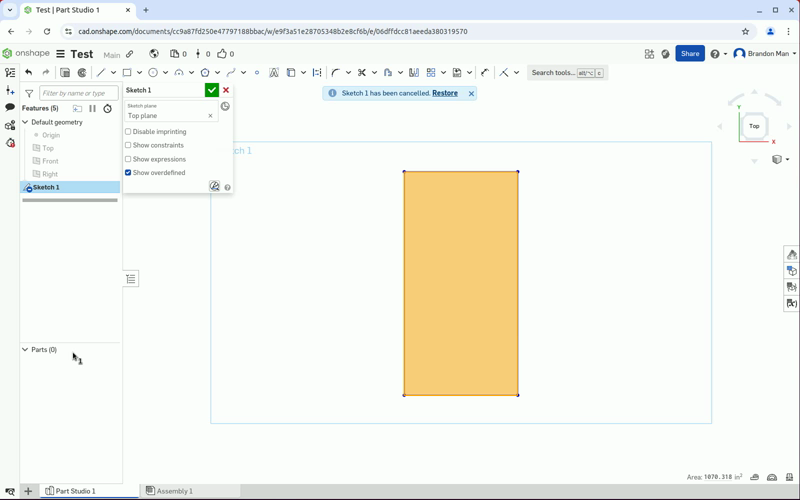
key(shift+y)
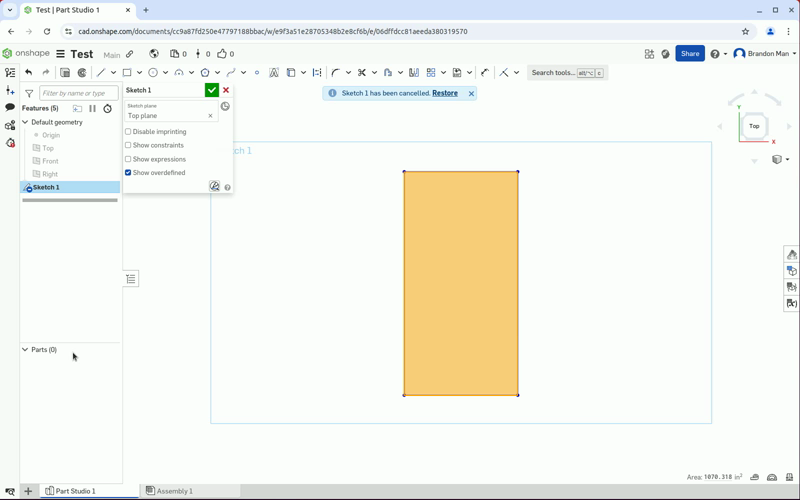
key(shift+e)
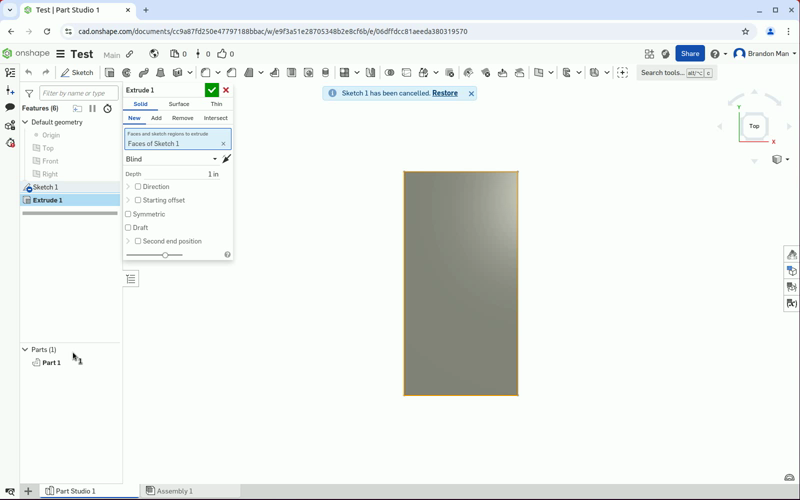
mouse_move(143, 106)
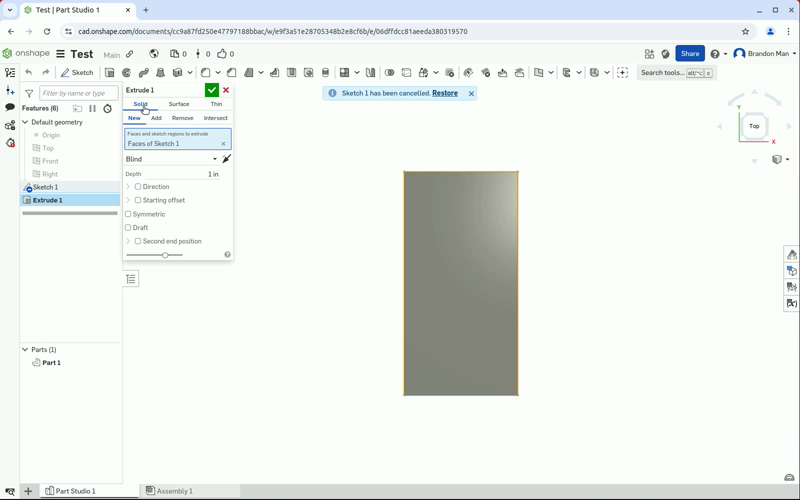
click(143, 106)
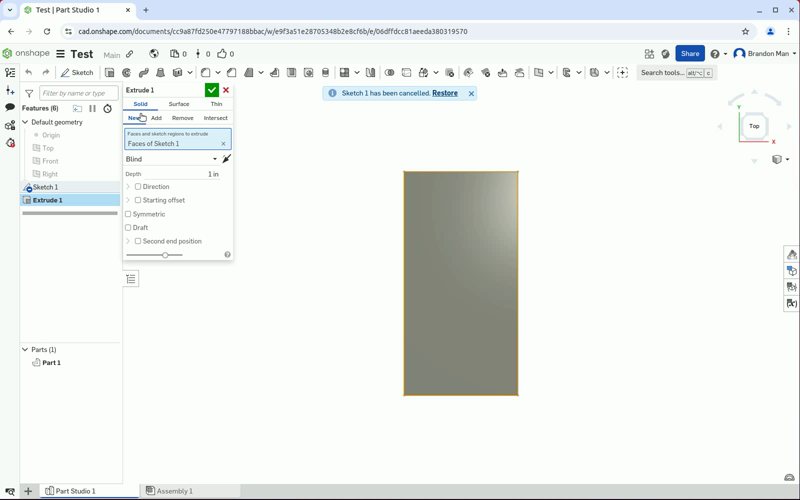
mouse_move(137, 120)
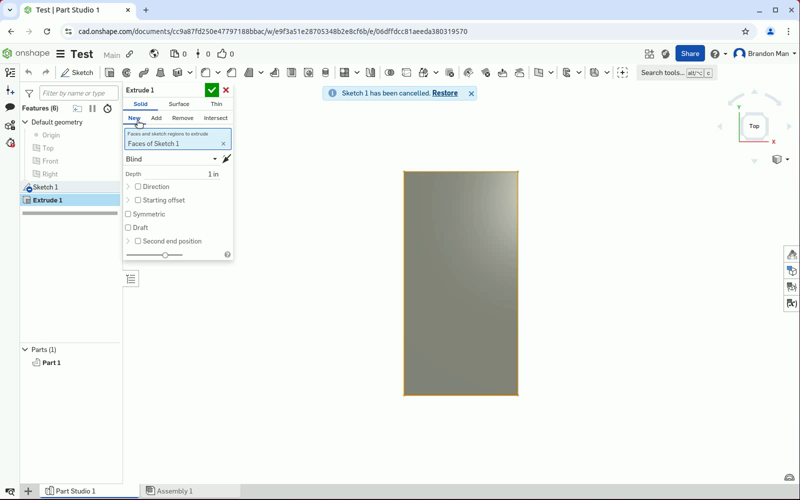
click(137, 120)
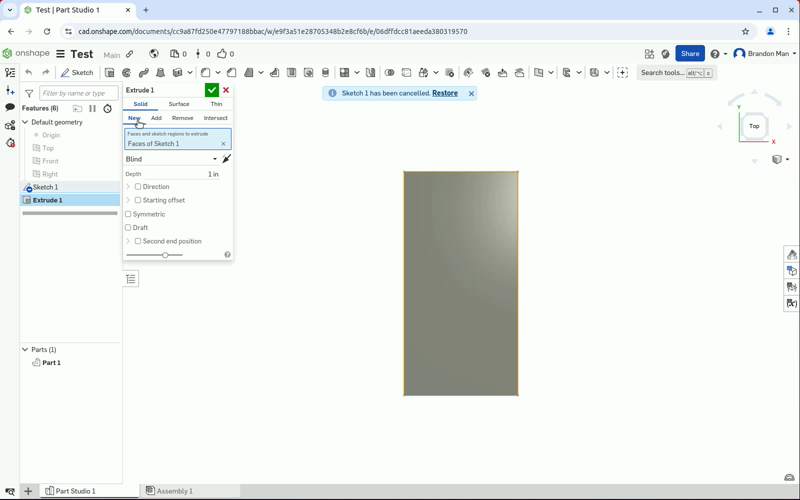
key(tab, 4)
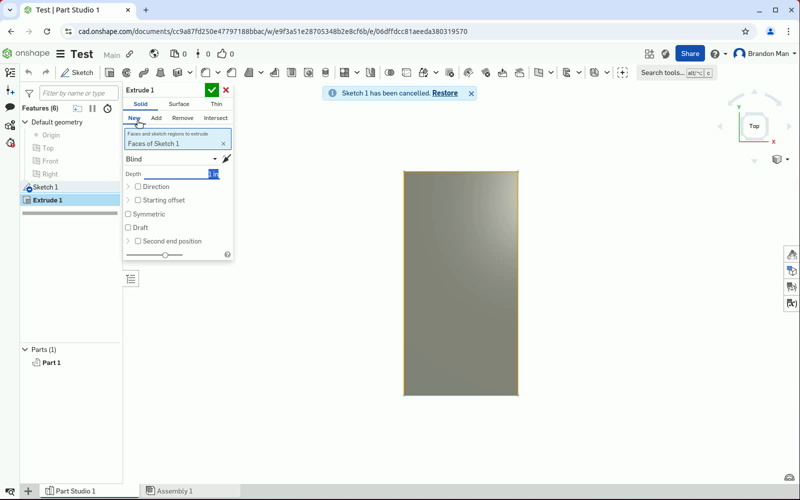
text(1.444)
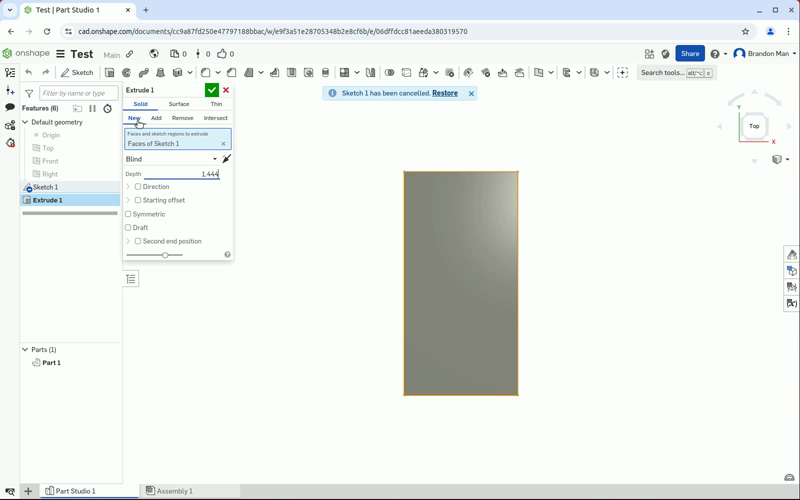
key(enter)
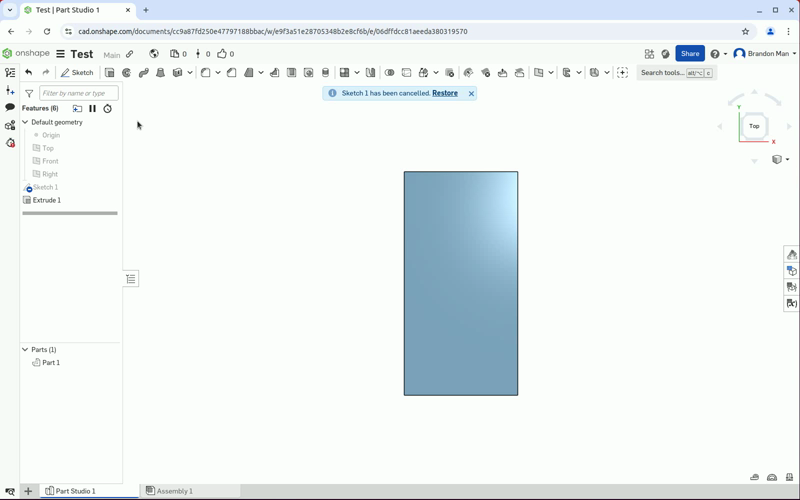
key(shift+h)
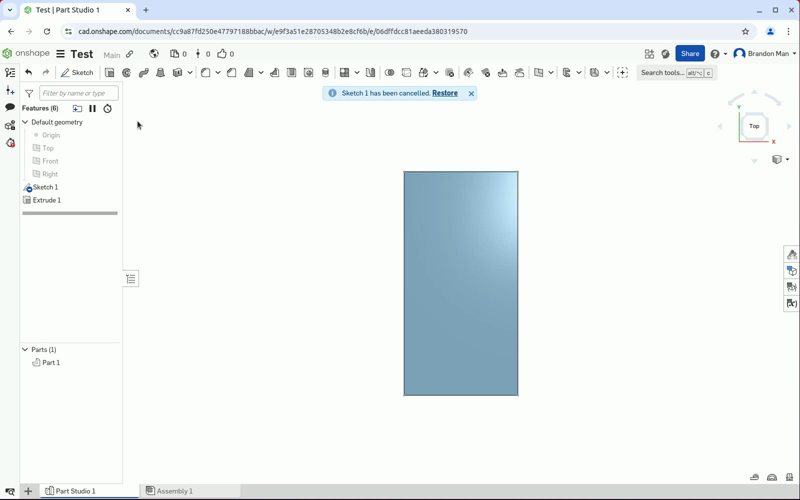
key(shift+h)
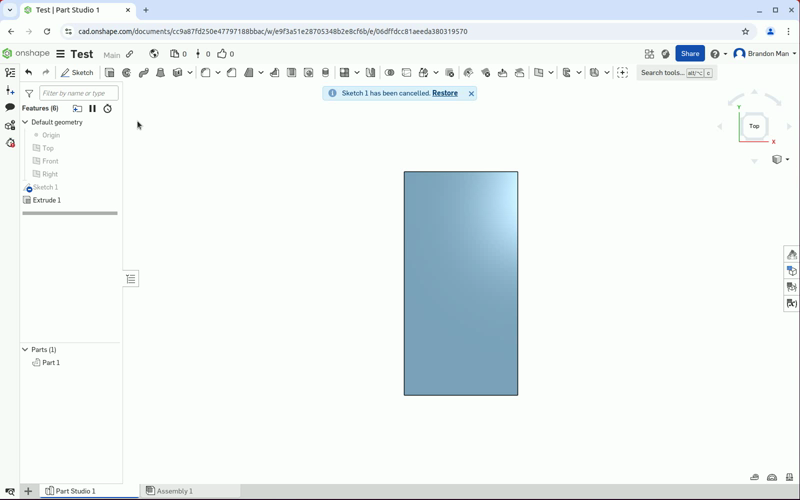
mouse_move(73, 189)
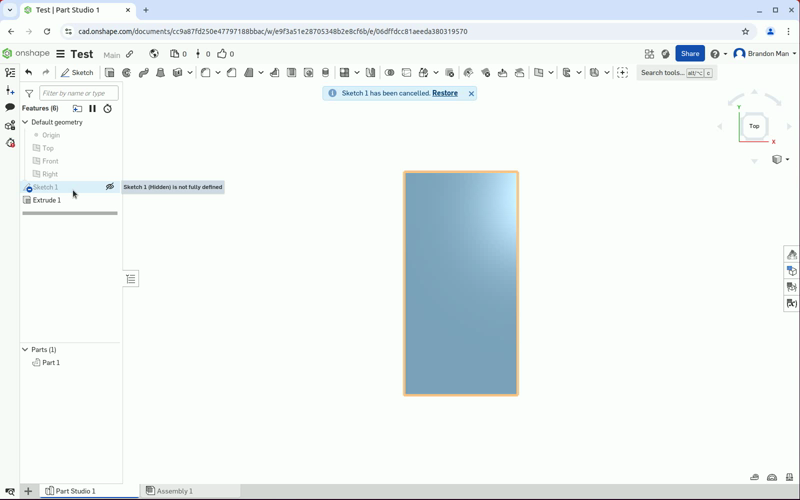
click(73, 189)
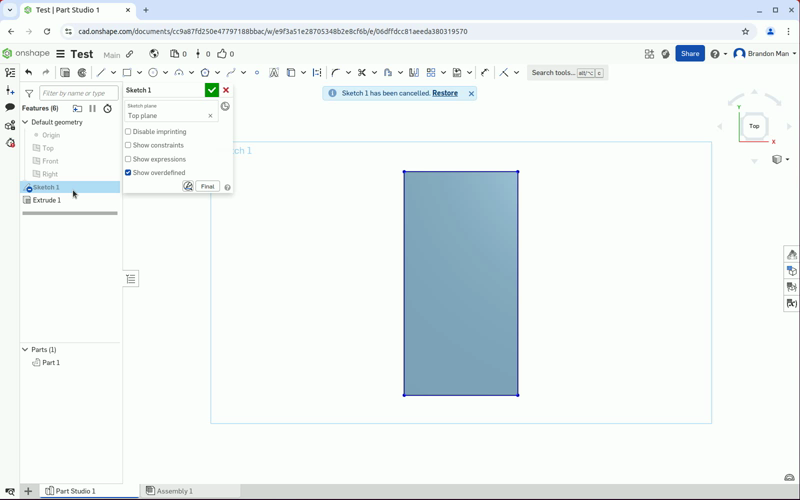
mouse_move(229, 92)
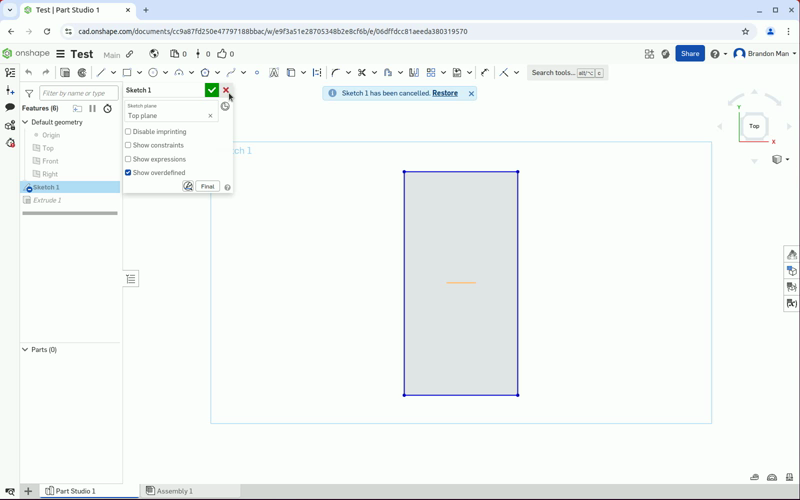
click(229, 92)
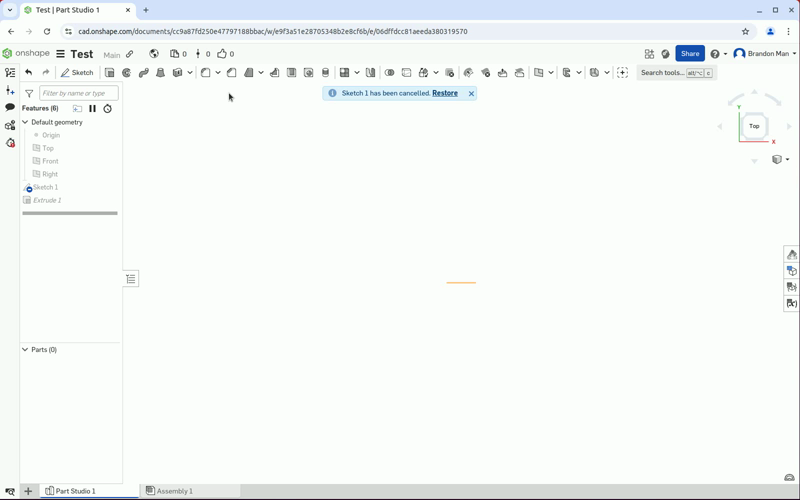
mouse_move(541, 75)
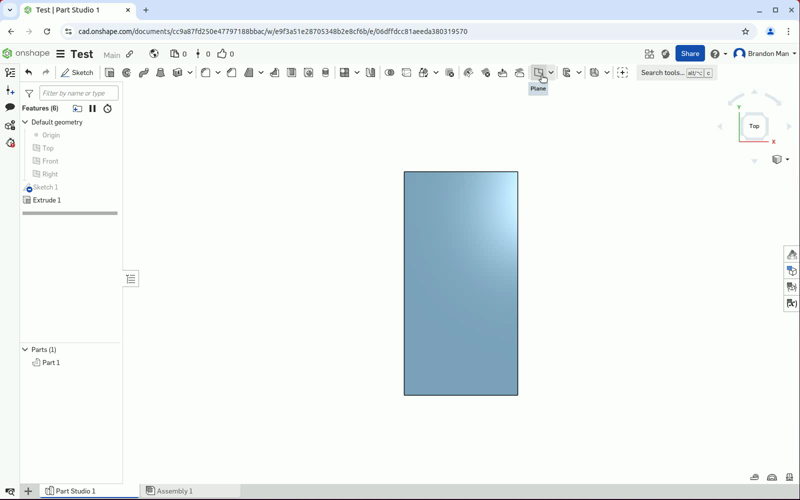
click(541, 75)
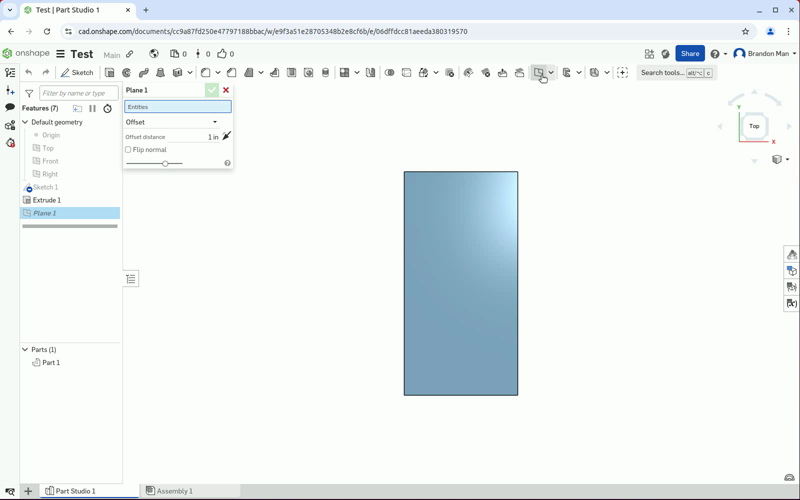
mouse_move(73, 150)
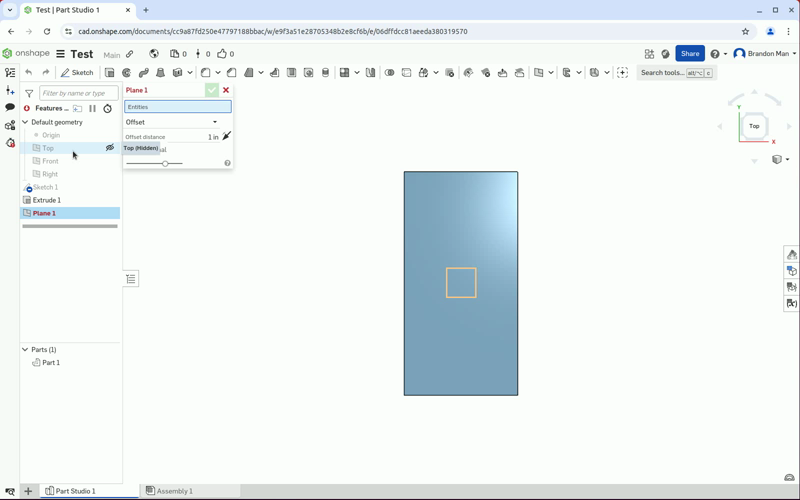
click(73, 150)
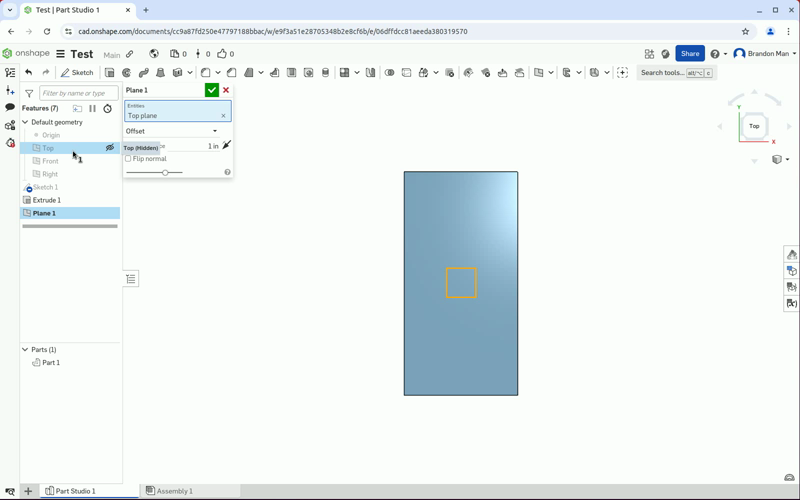
key(tab, 2)
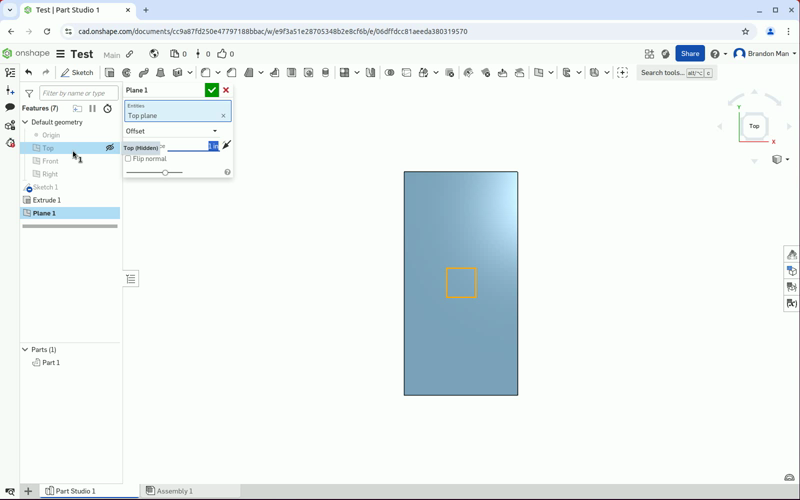
text(1.448)
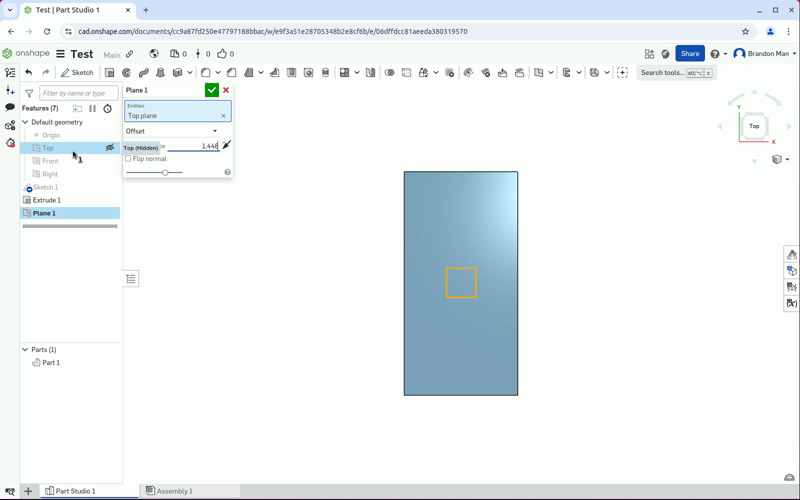
key(enter, 2)
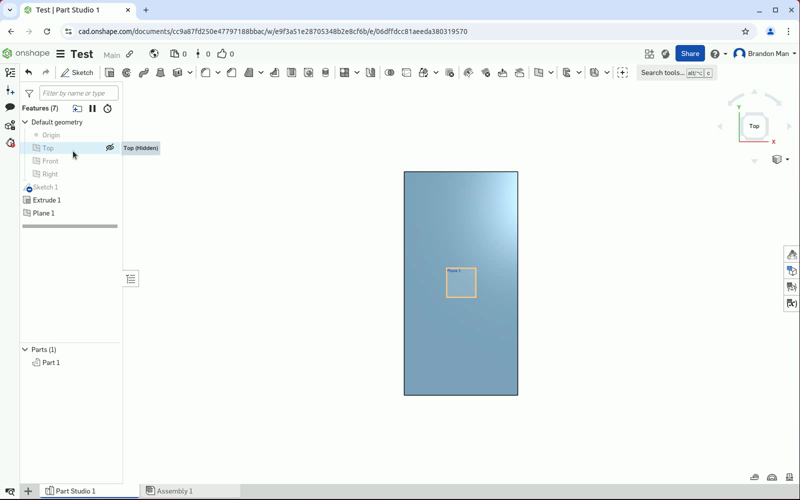
key(shift+s)
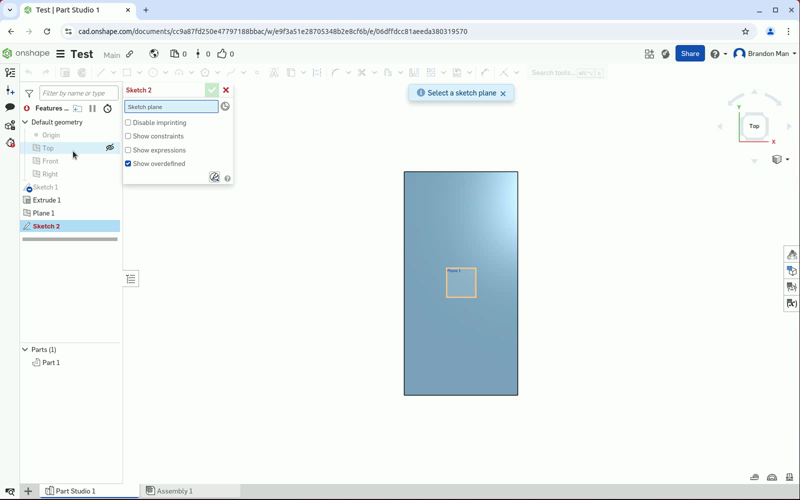
mouse_move(73, 215)
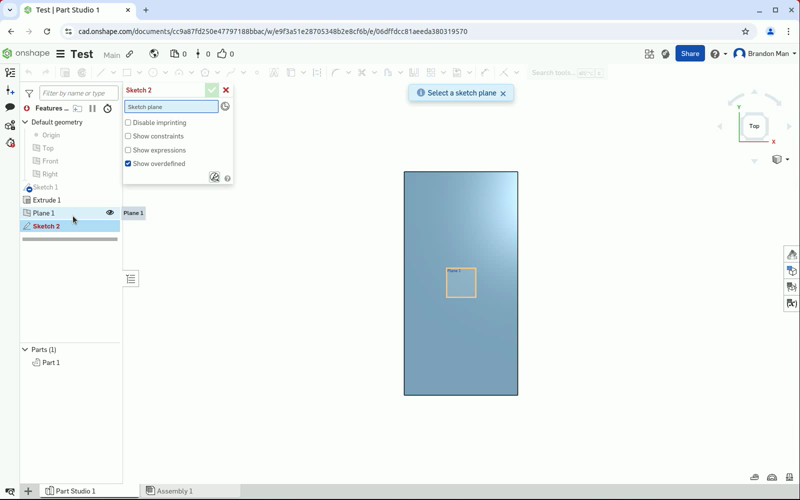
click(73, 215)
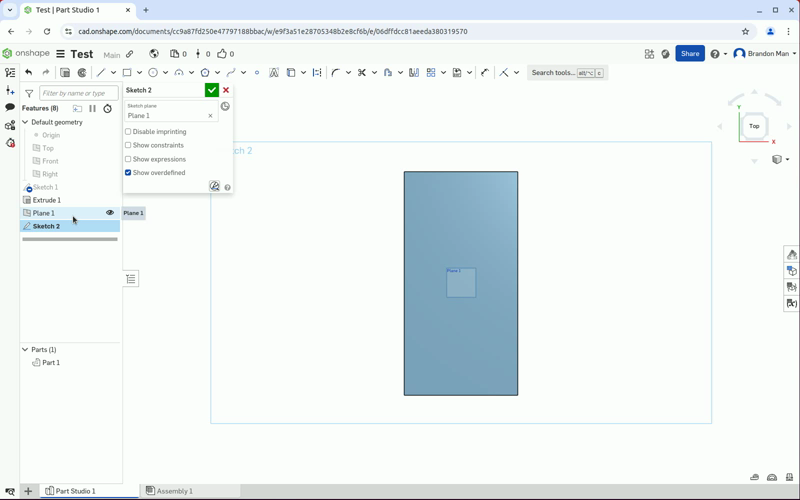
mouse_move(73, 352)
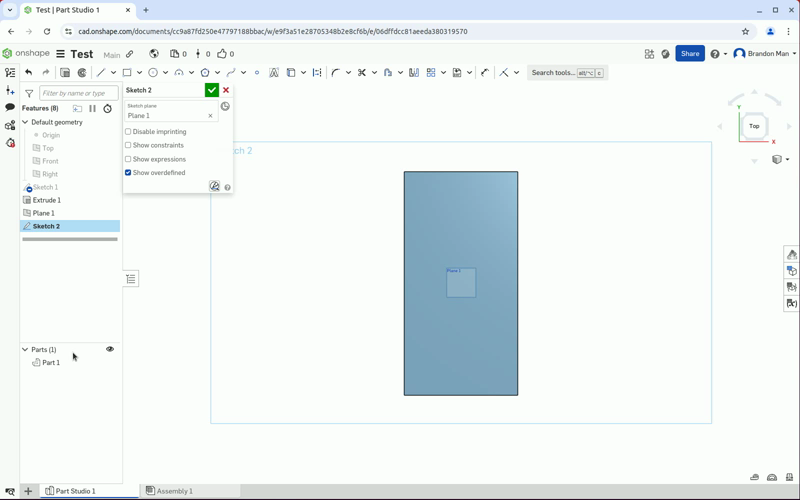
key(y)
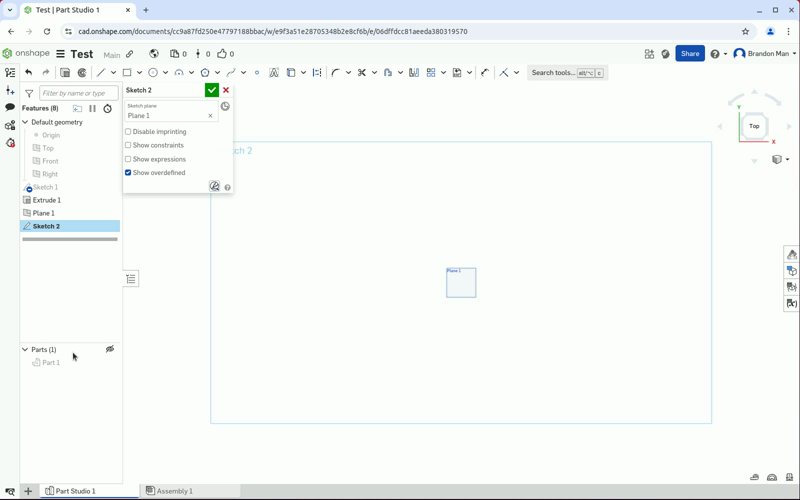
key(c)
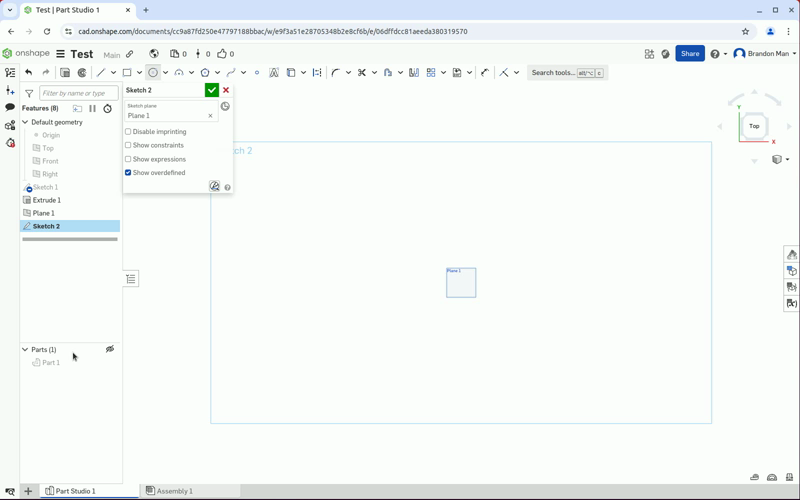
key_down(shift)
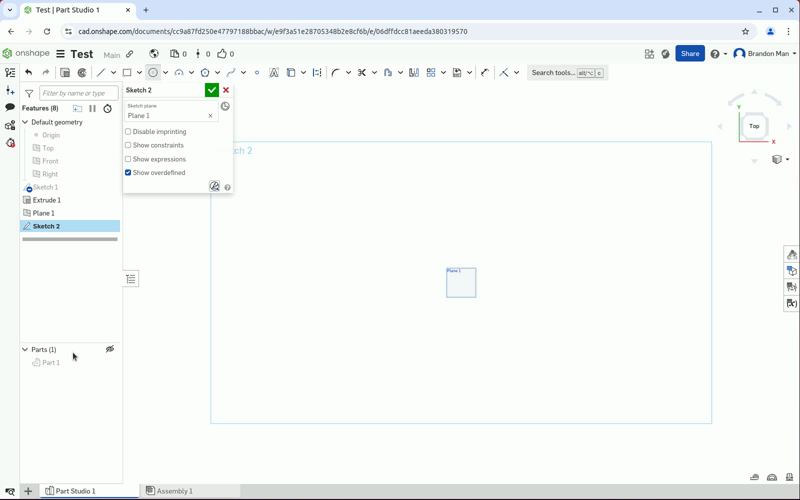
mouse_move(461, 386)
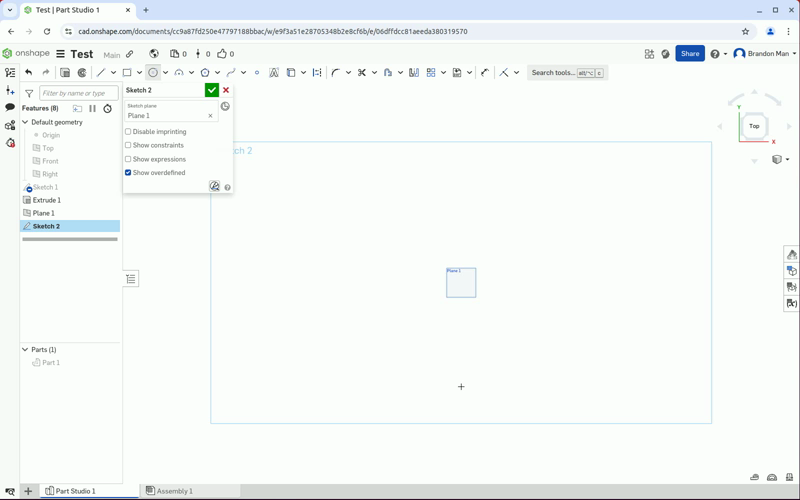
click(461, 386)
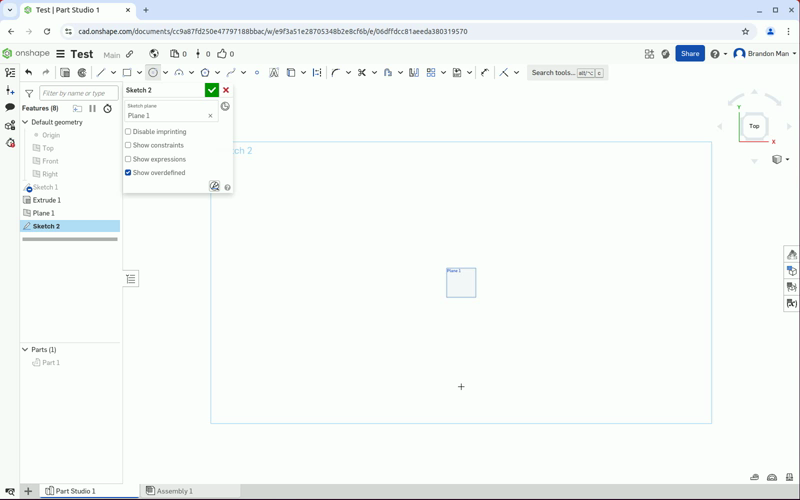
key_up(shift)
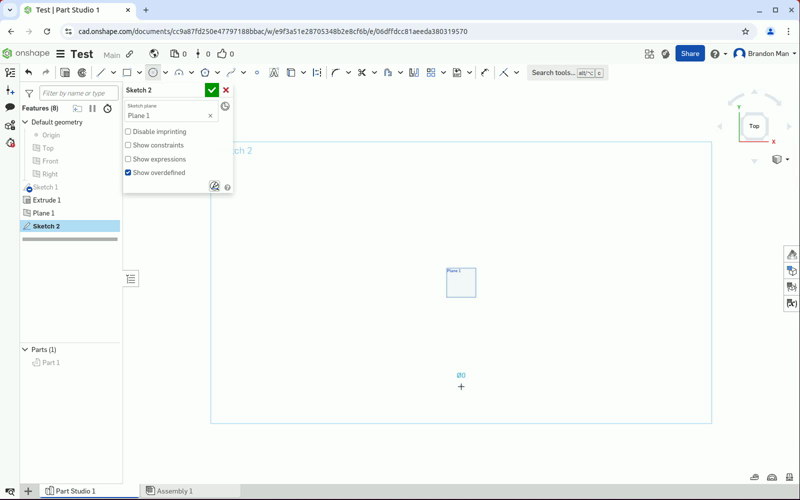
mouse_move(467, 386)
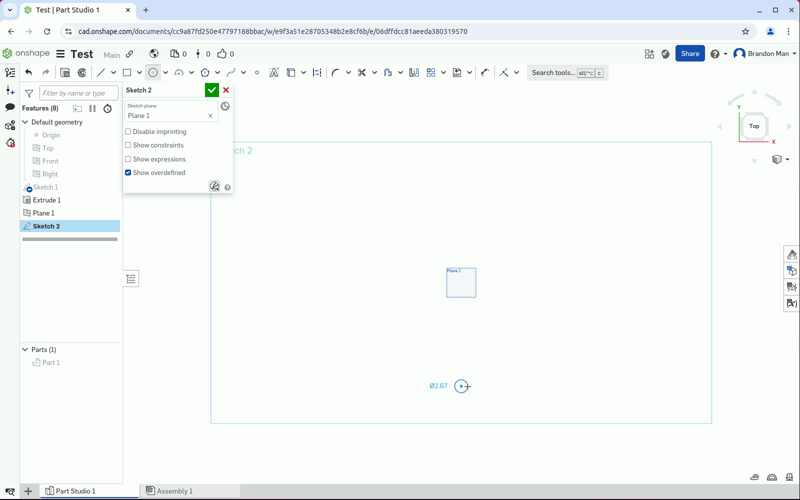
click(467, 386)
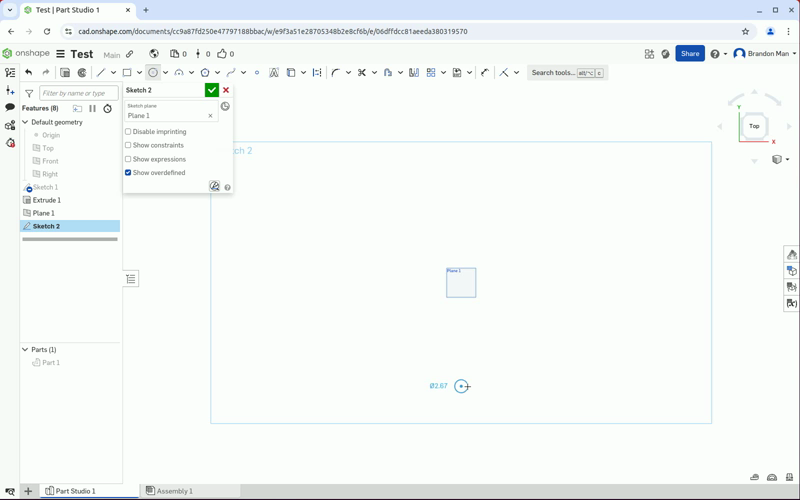
key(esc)
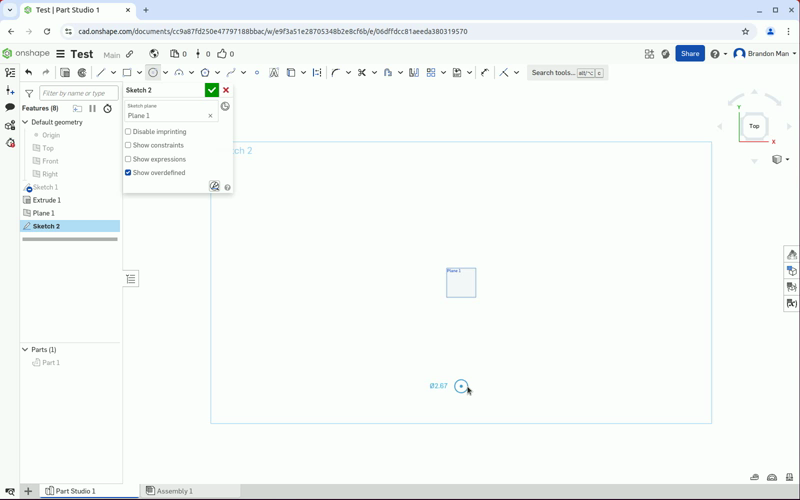
mouse_move(459, 389)
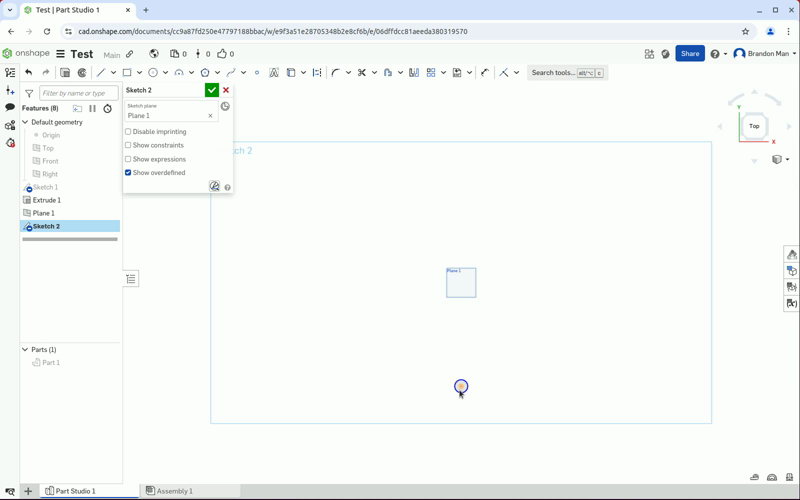
scroll(6)
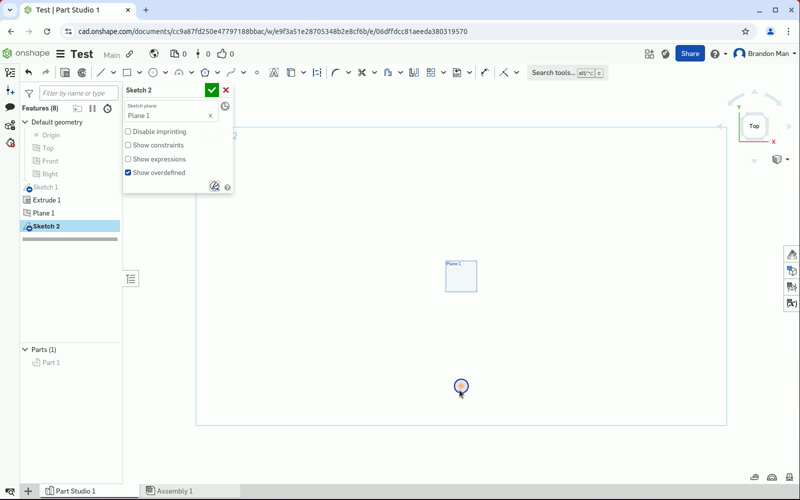
scroll(6)
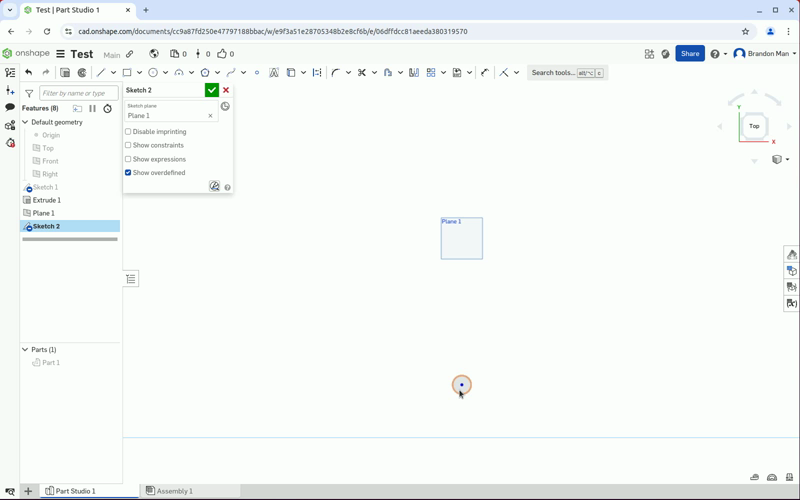
scroll(6)
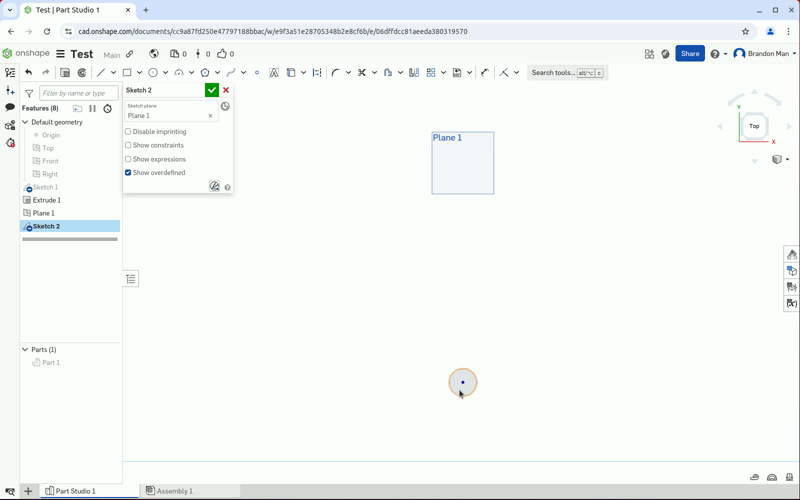
scroll(6)
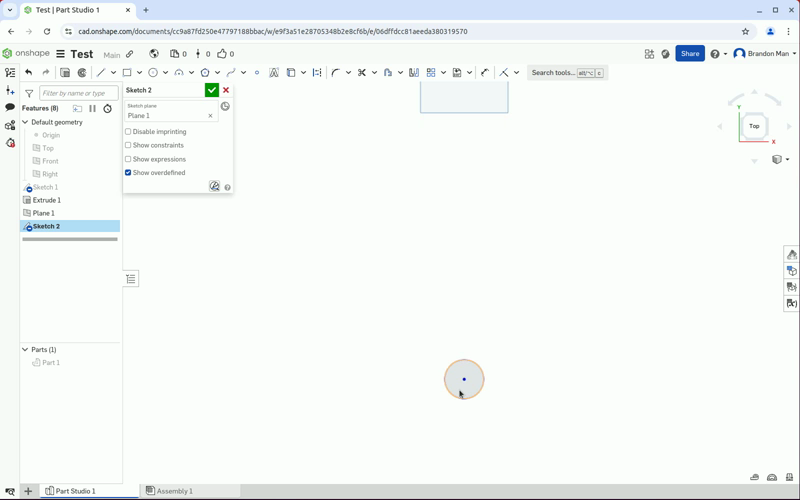
scroll(6)
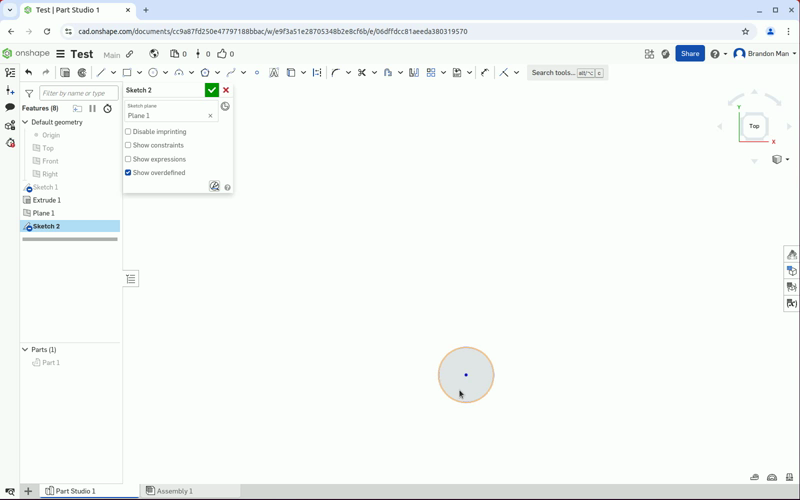
scroll(6)
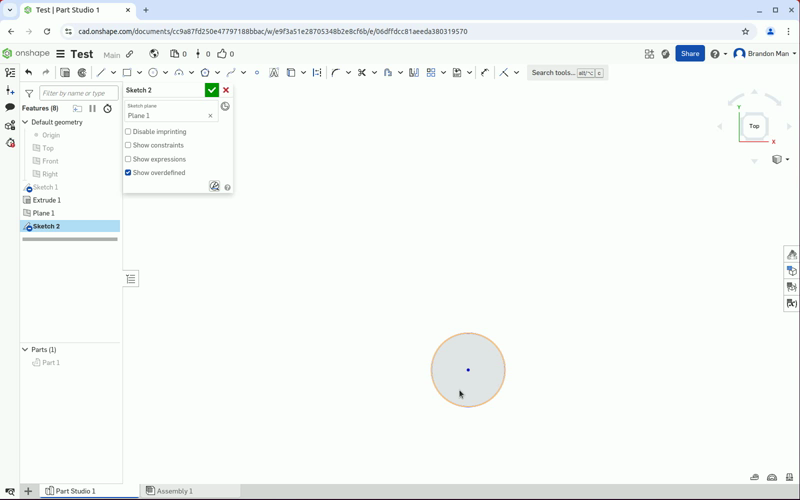
scroll(6)
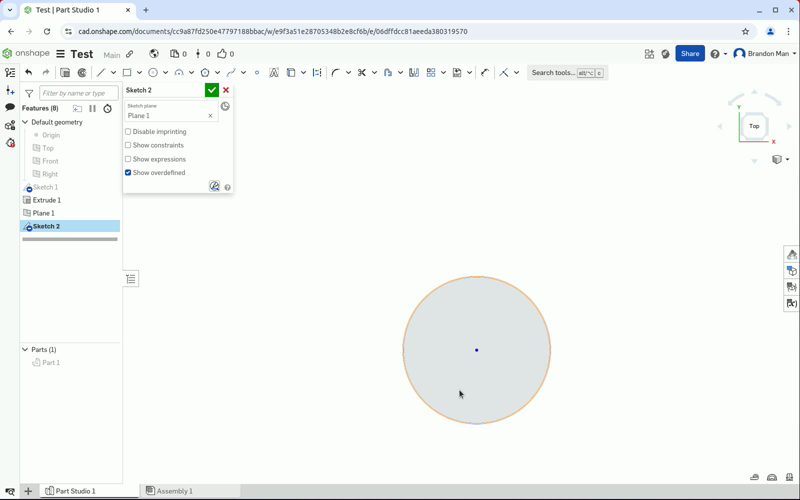
click(459, 389)
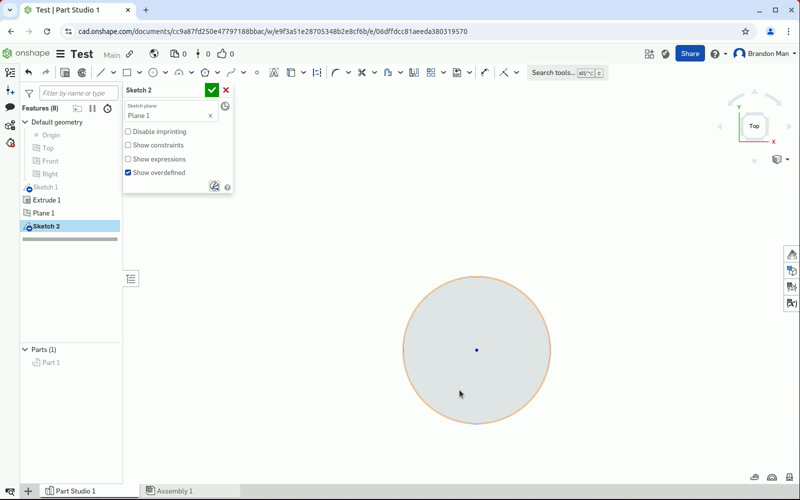
scroll(-6)
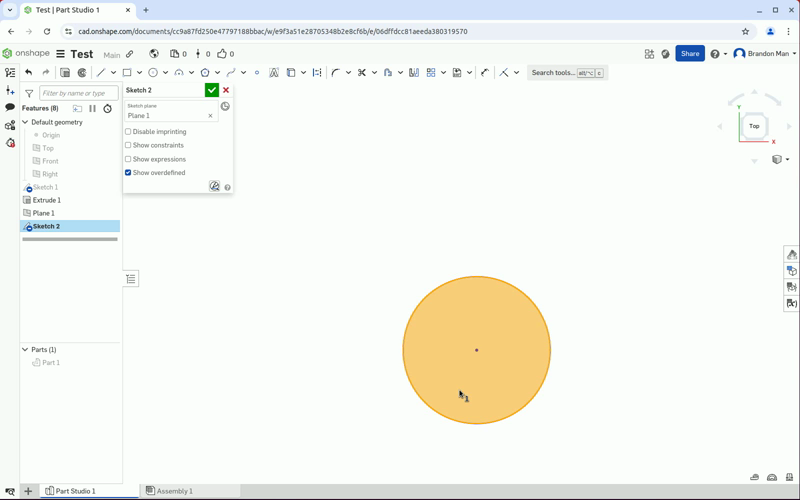
scroll(-6)
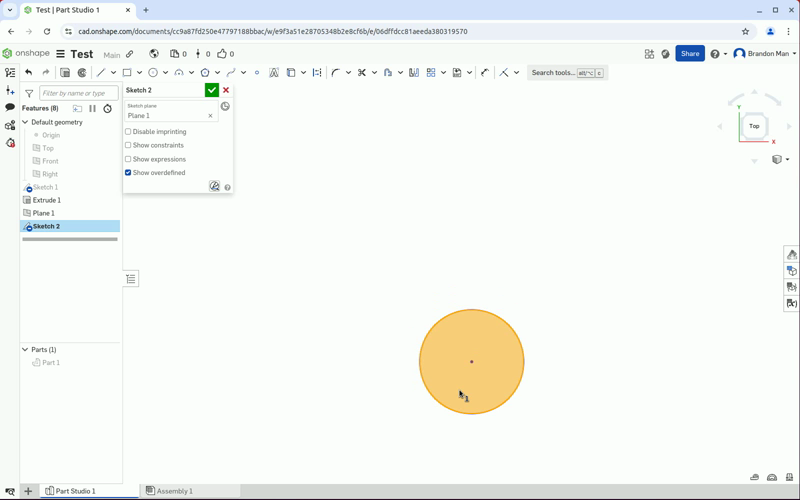
scroll(-6)
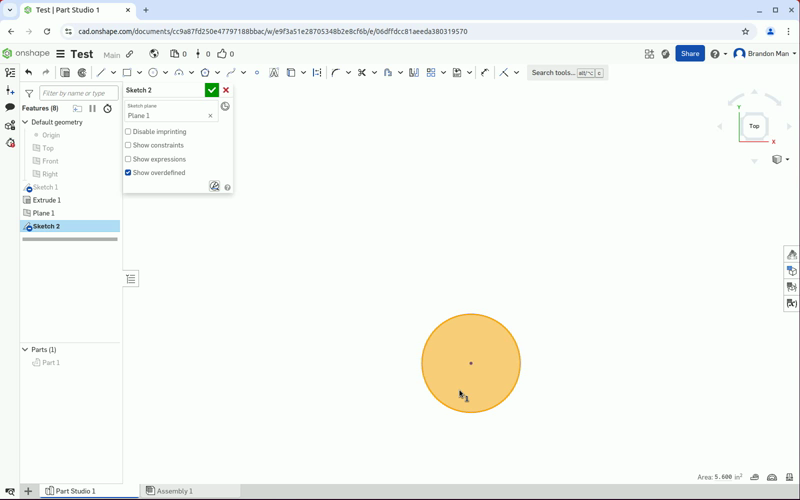
scroll(-6)
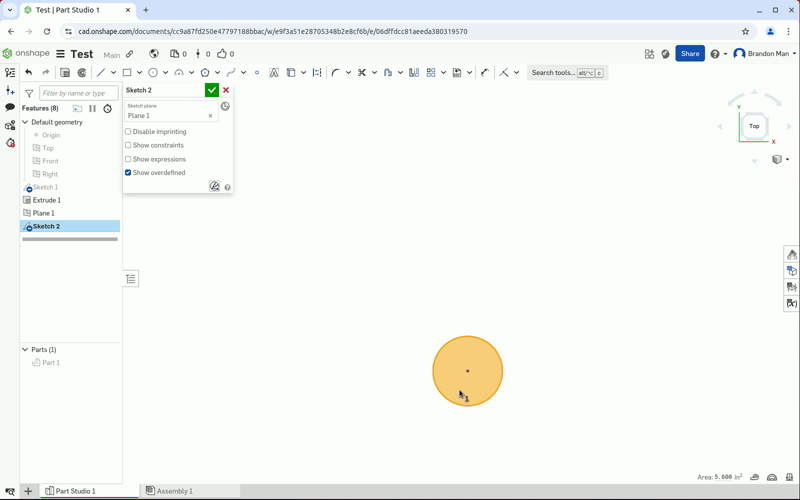
scroll(-6)
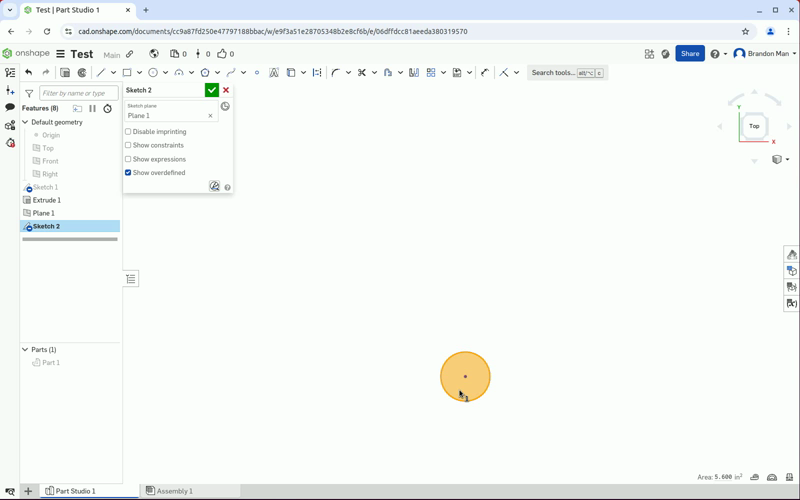
scroll(-6)
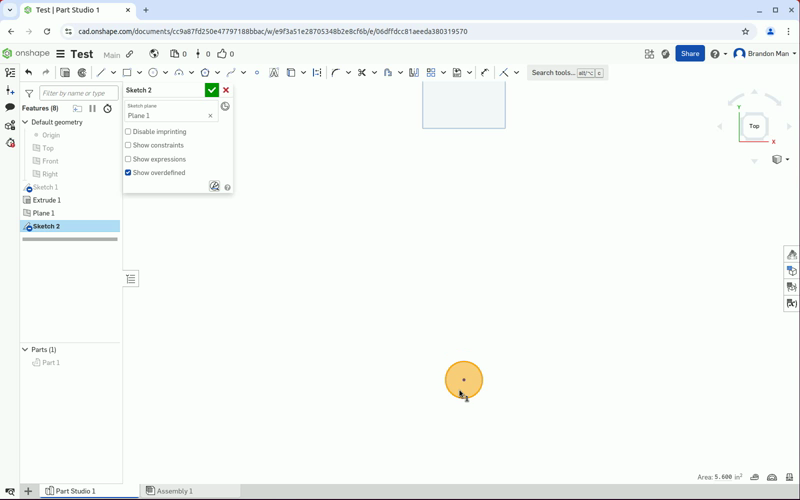
scroll(-6)
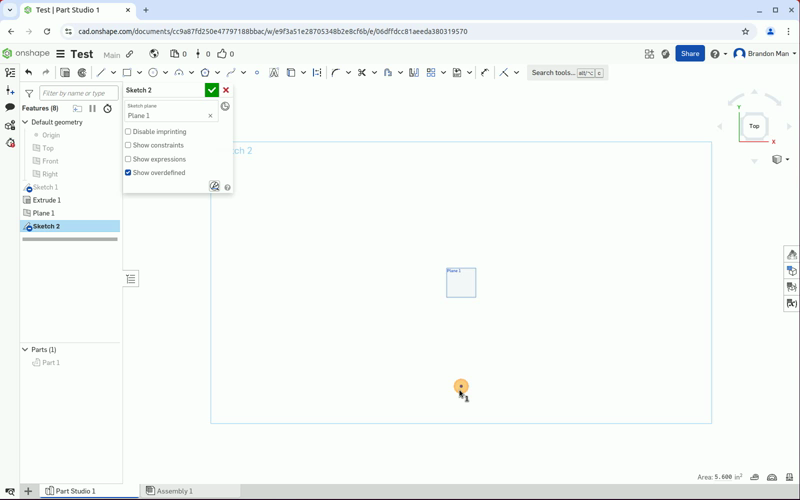
mouse_move(73, 352)
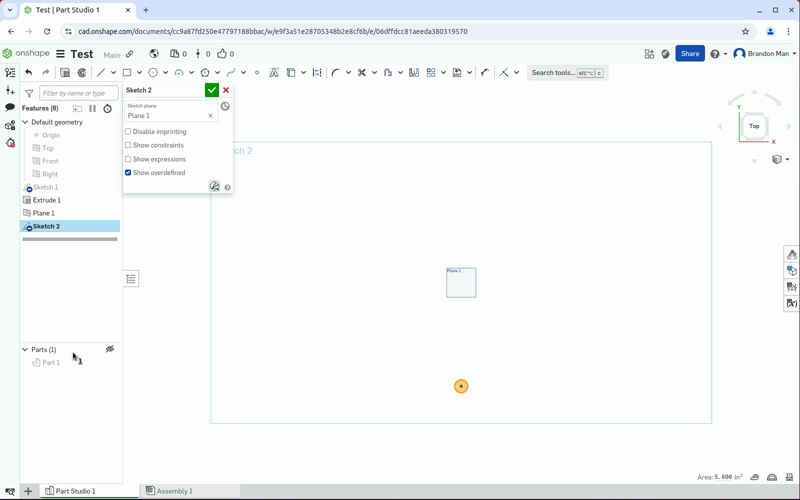
key(shift+y)
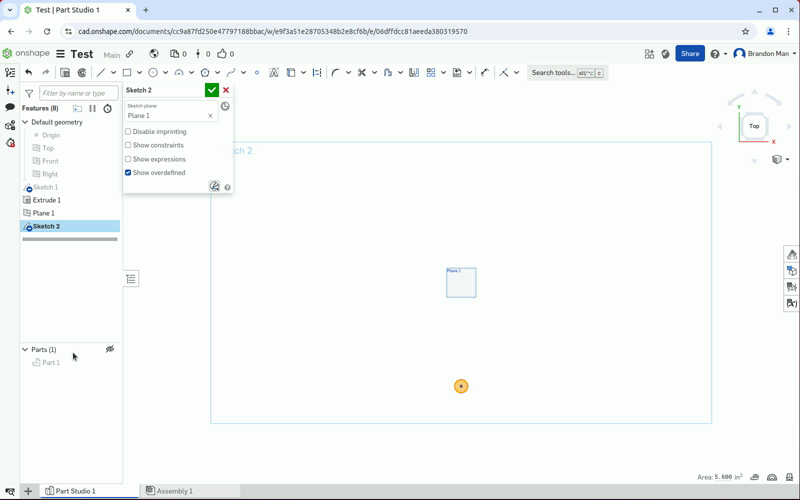
key(shift+e)
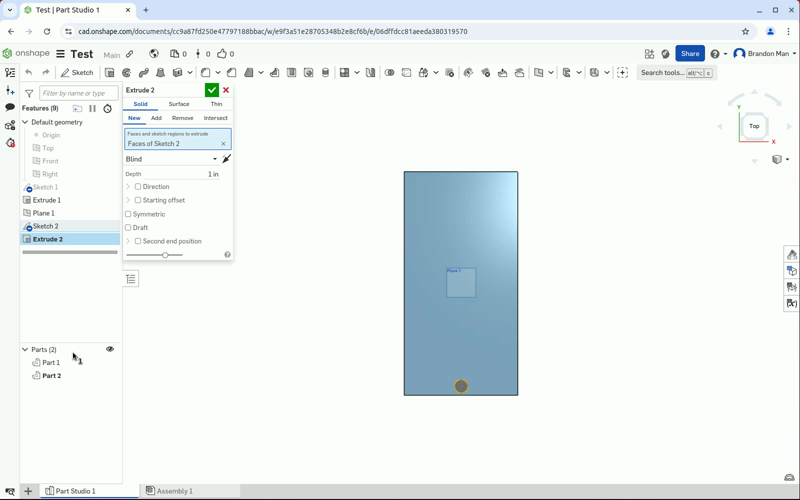
mouse_move(143, 106)
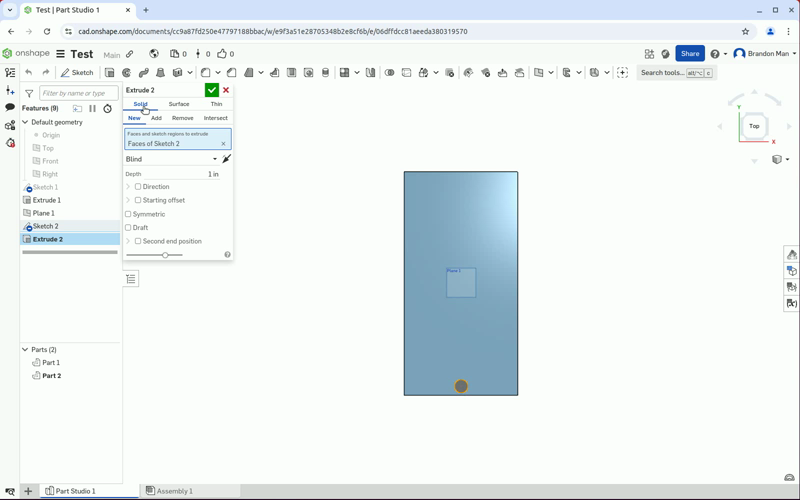
click(143, 106)
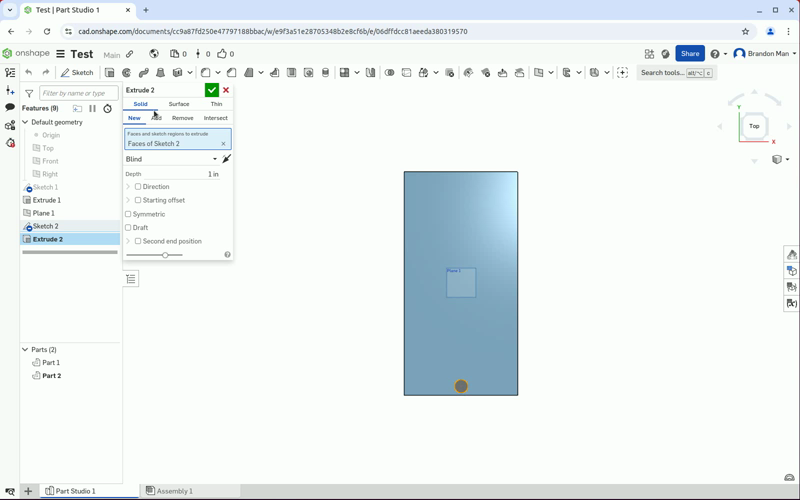
mouse_move(186, 120)
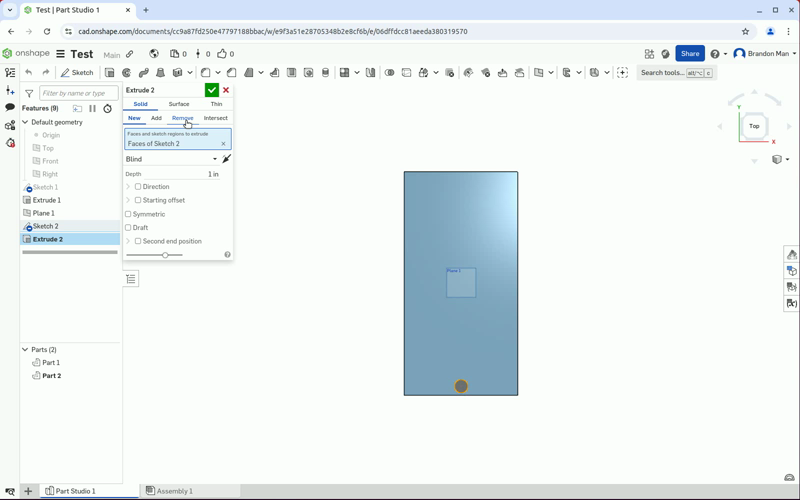
click(186, 120)
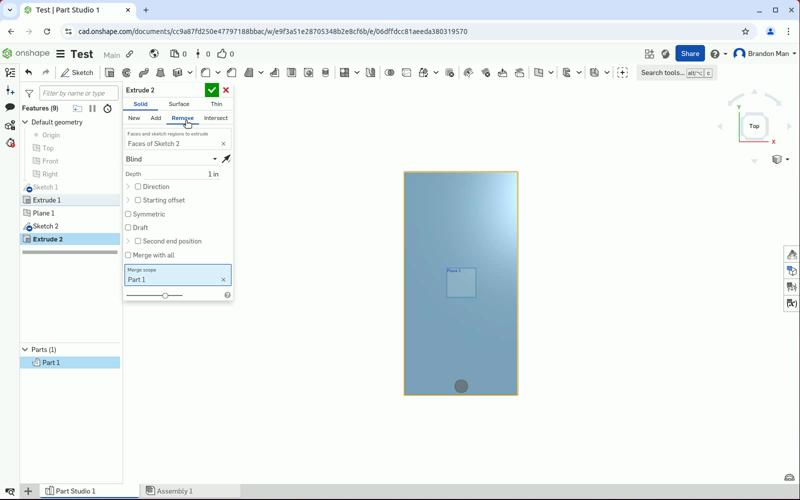
key(tab, 4)
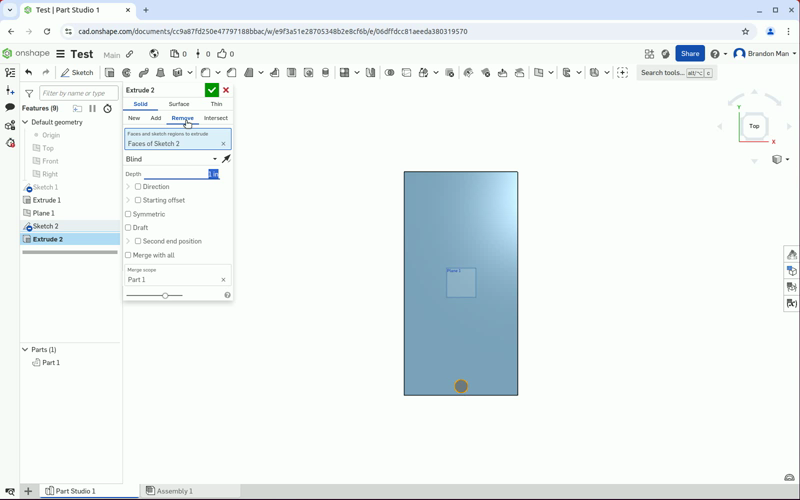
text(19.257)
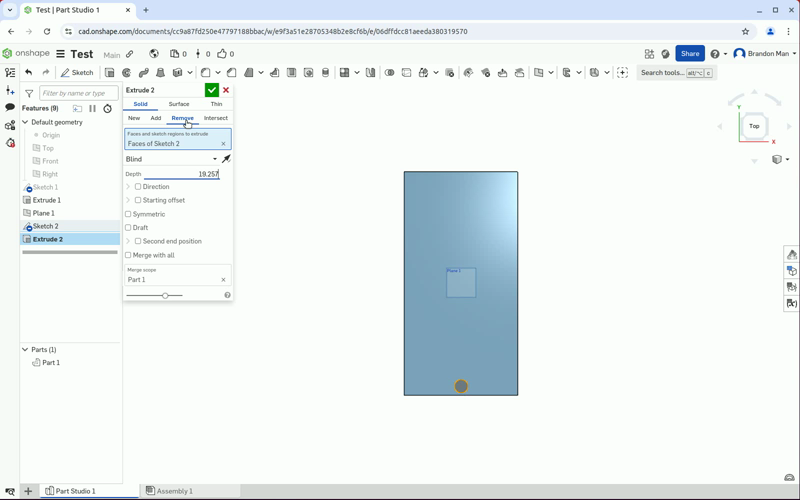
key(tab, 6)
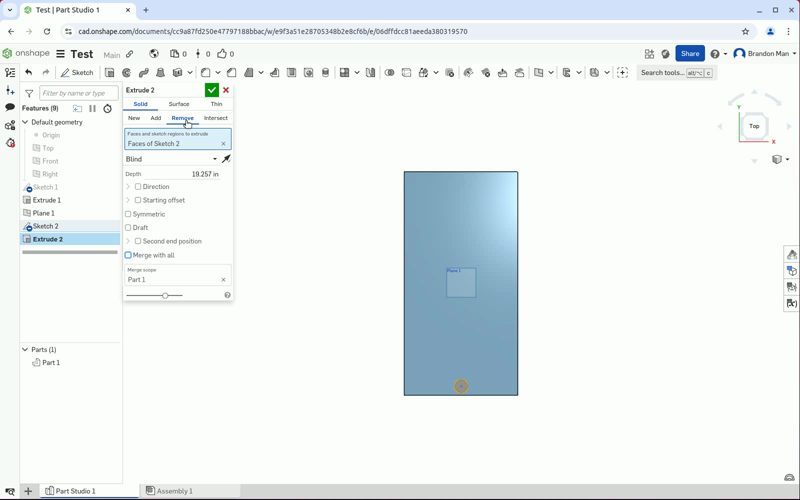
key(space)
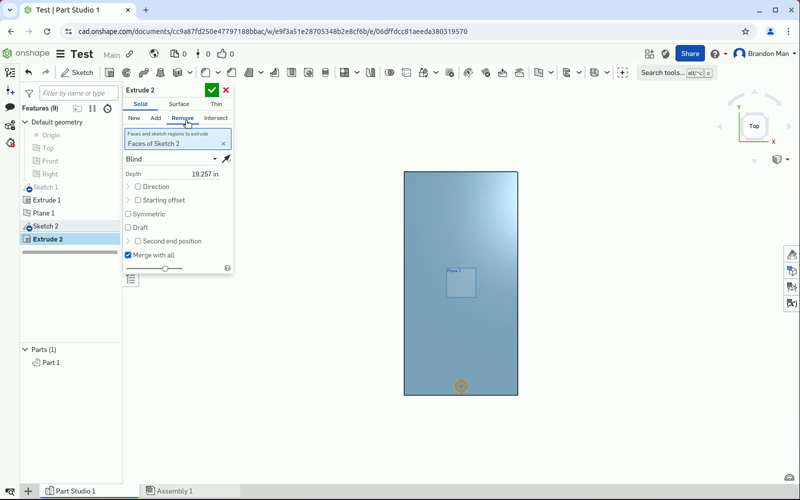
key(enter)
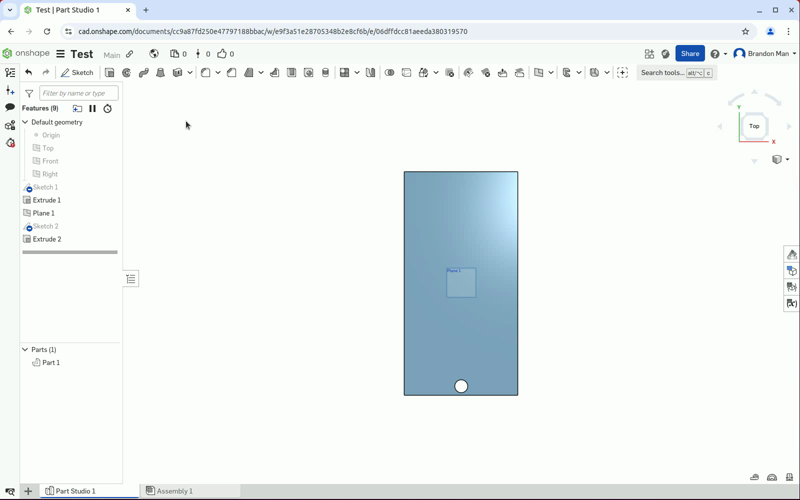
key(shift+h)
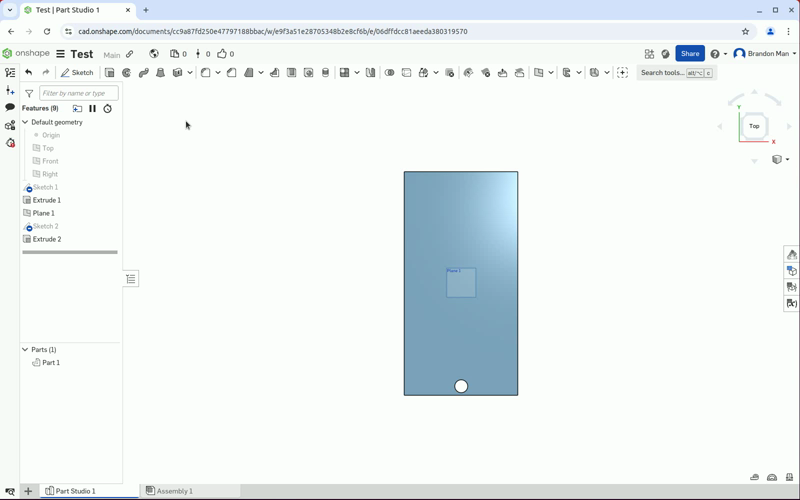
key(shift+h)
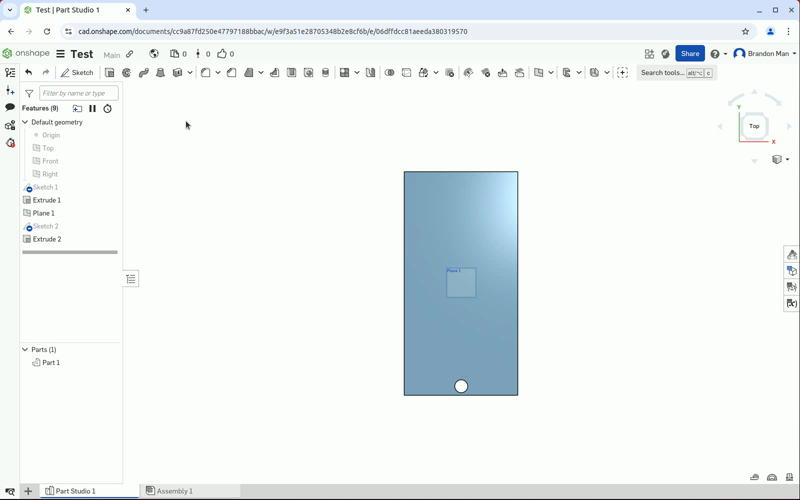
mouse_move(73, 189)
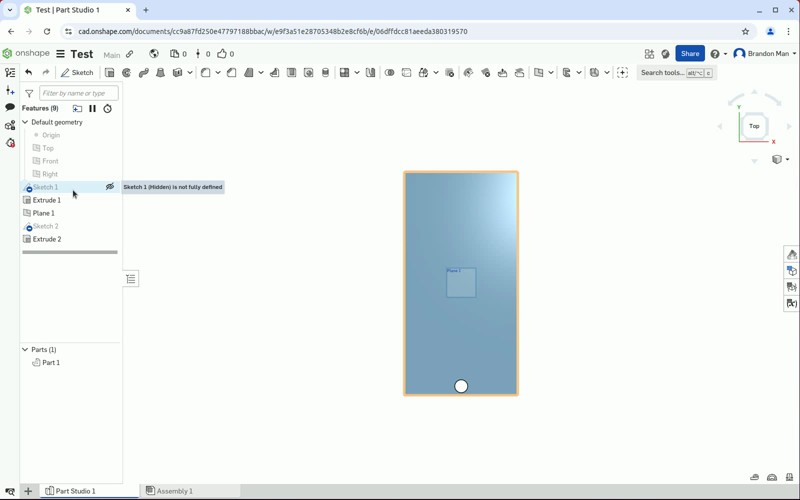
click(73, 189)
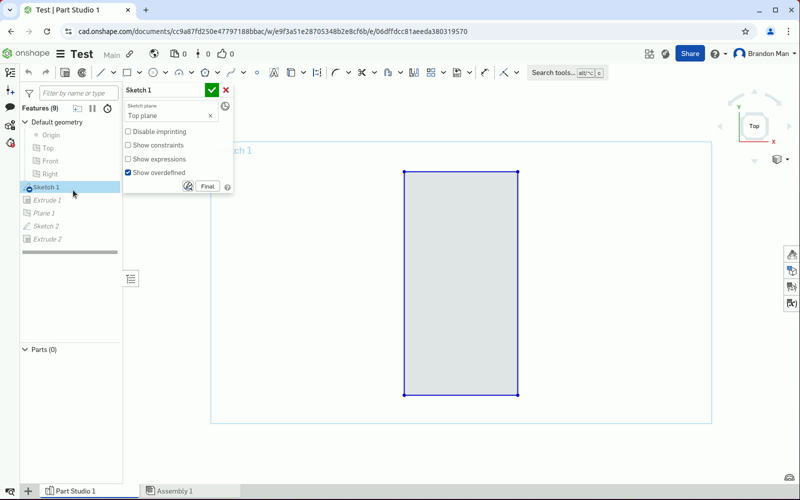
mouse_move(229, 92)
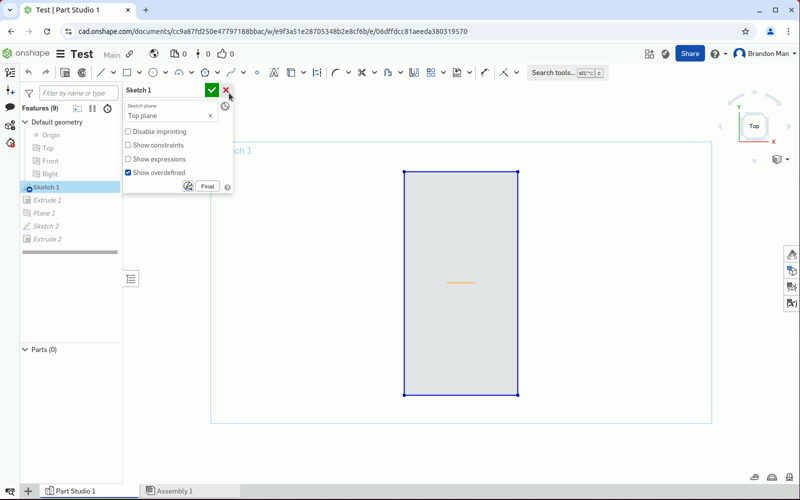
click(229, 92)
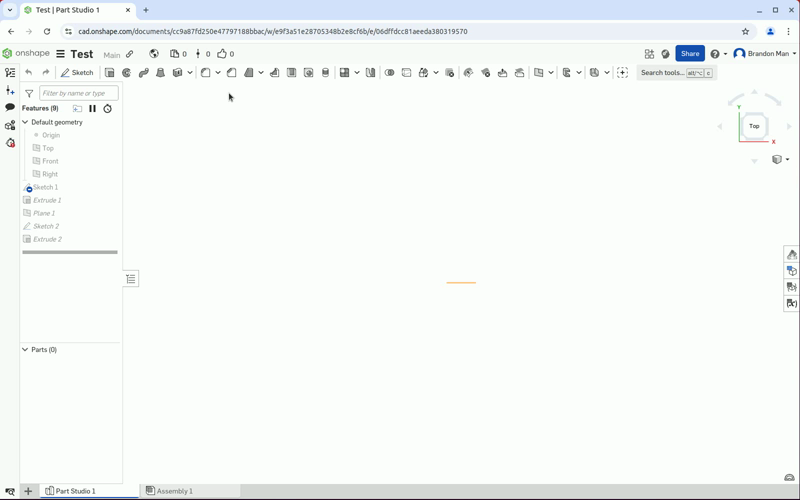
key(shift+s)
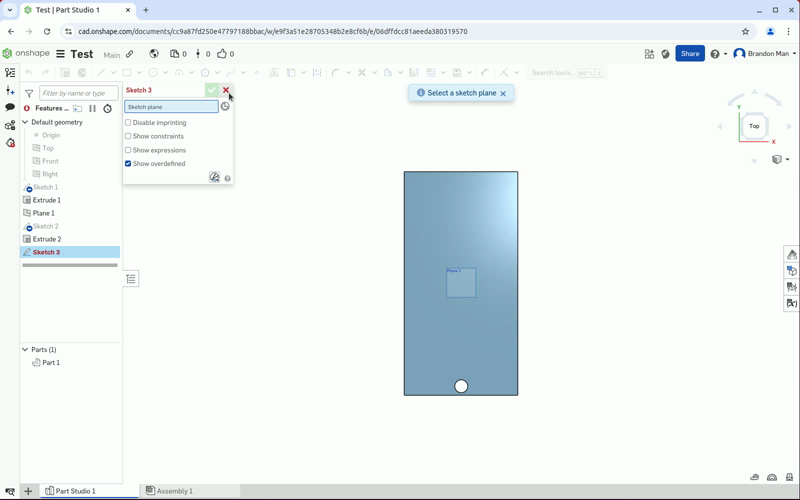
mouse_move(73, 215)
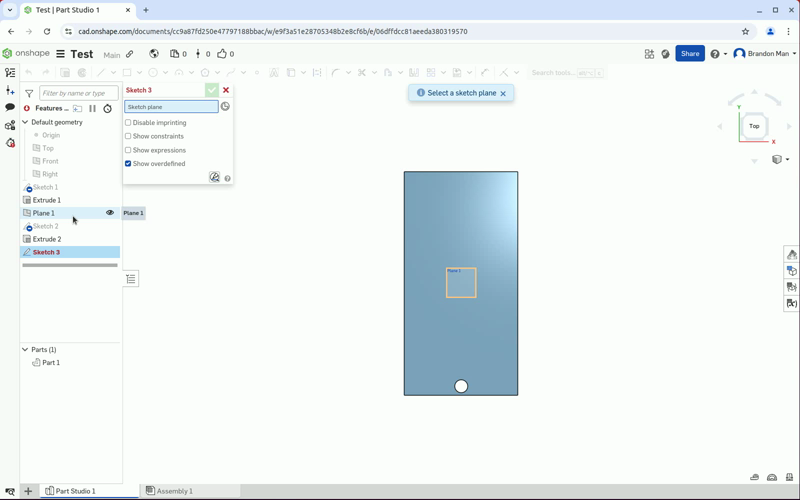
click(73, 215)
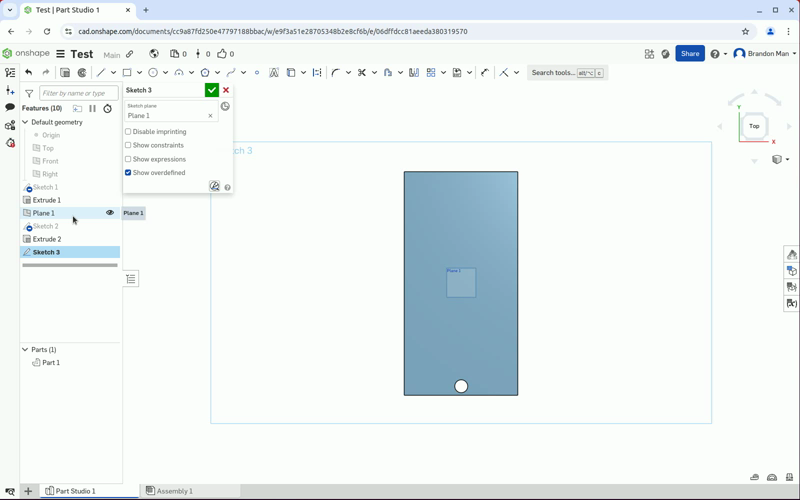
mouse_move(73, 352)
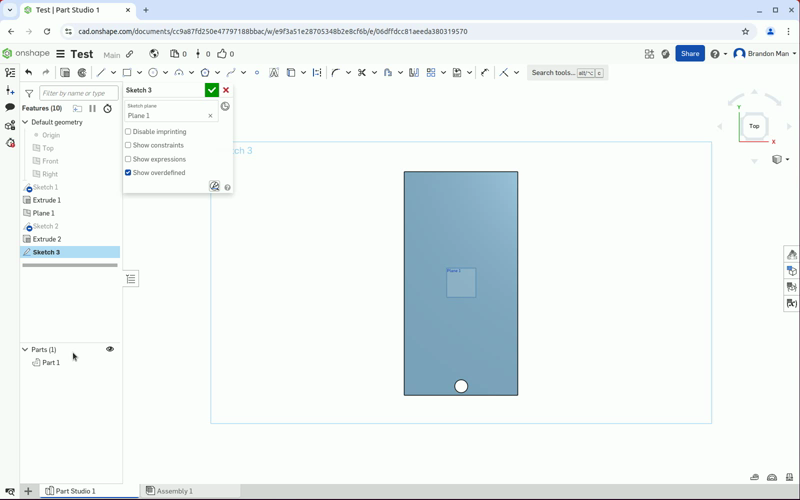
key(y)
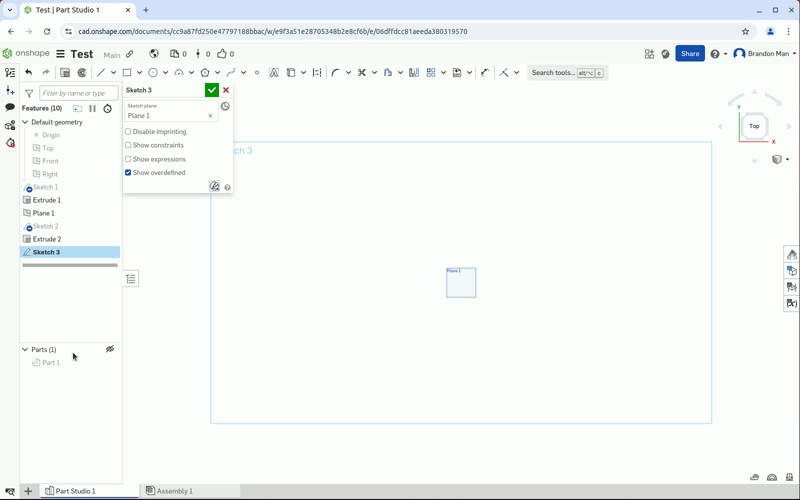
key(c)
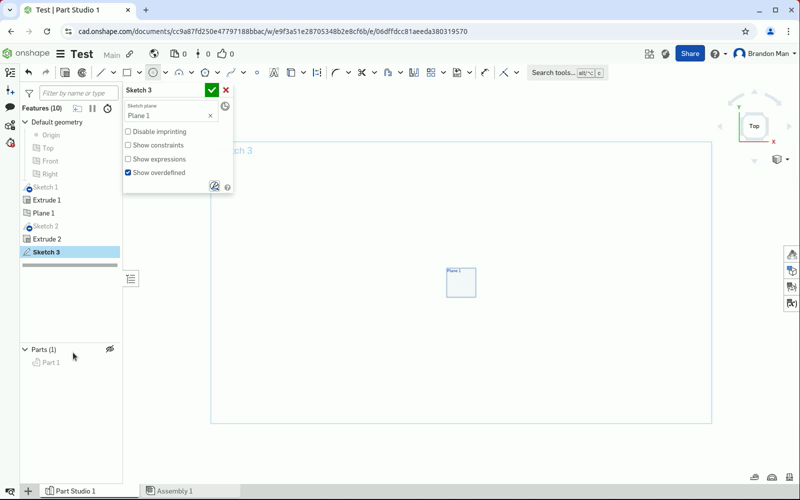
key_down(shift)
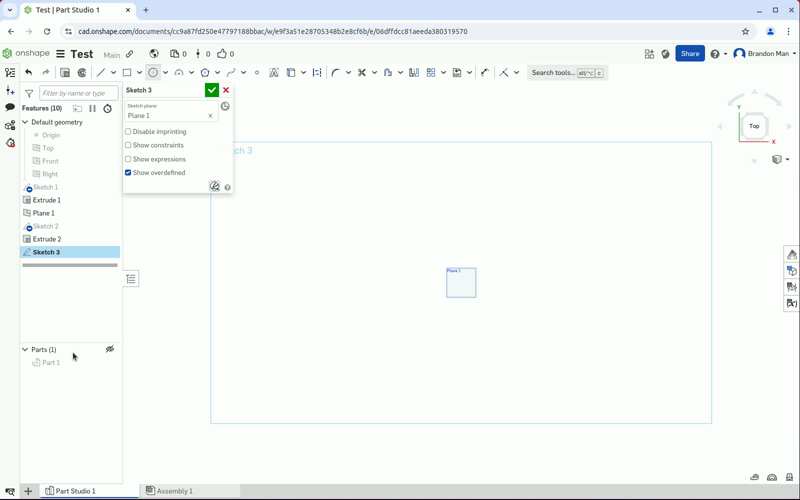
mouse_move(461, 179)
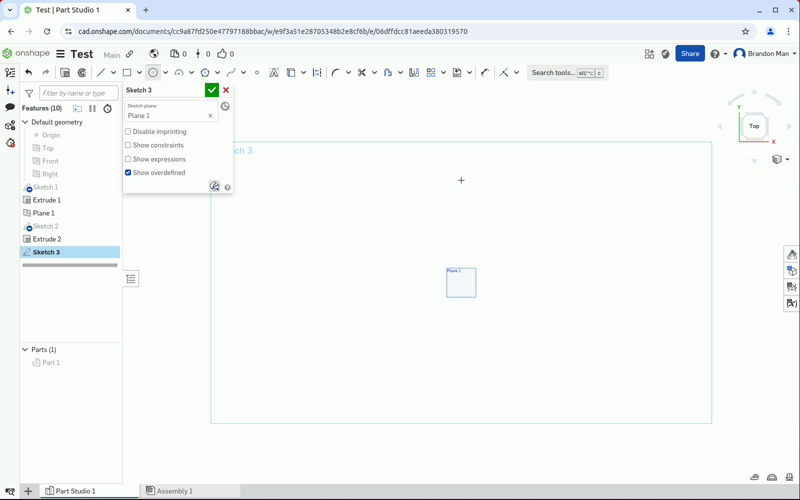
click(461, 179)
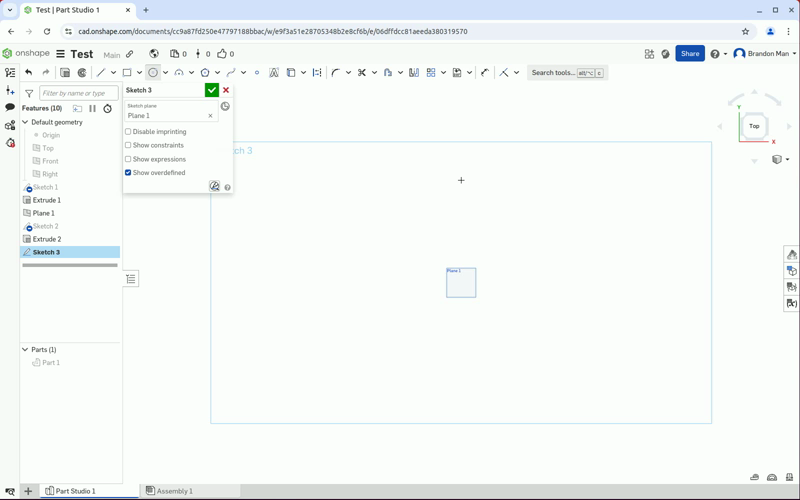
key_up(shift)
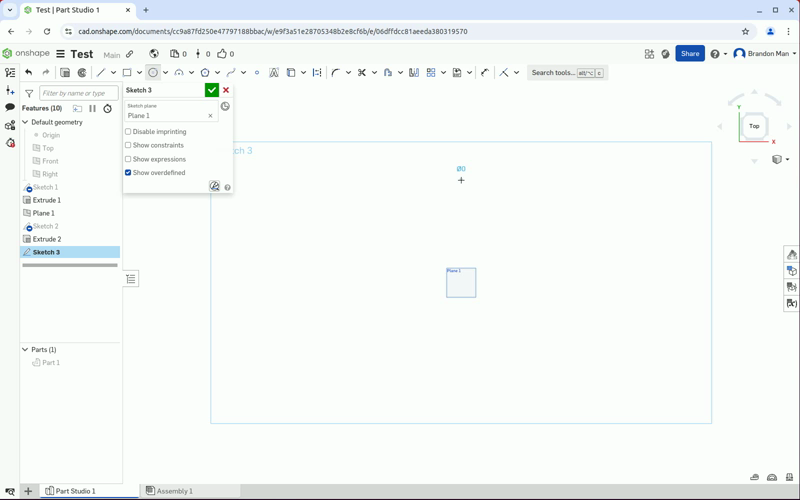
mouse_move(467, 179)
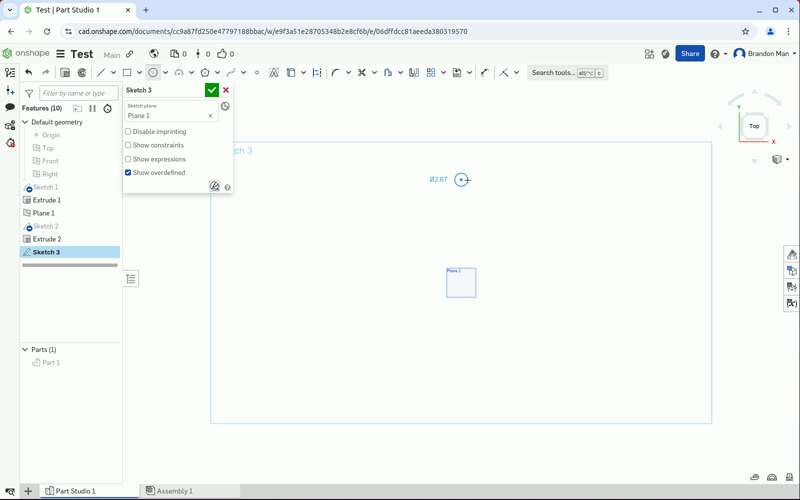
click(467, 179)
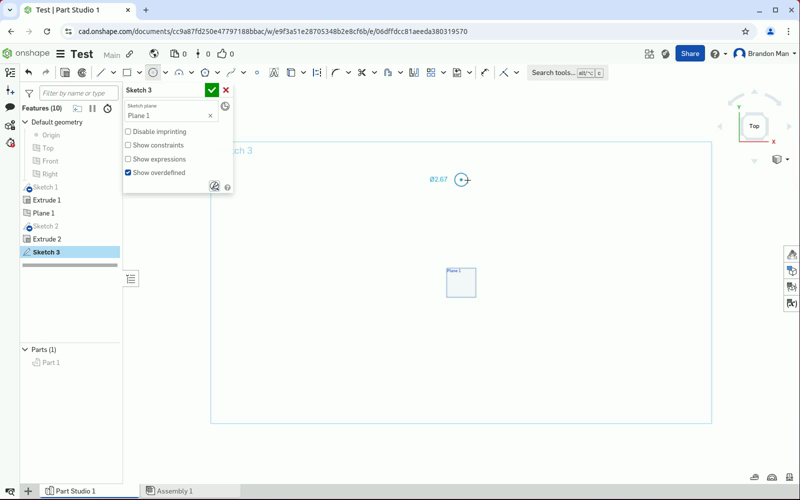
key(esc)
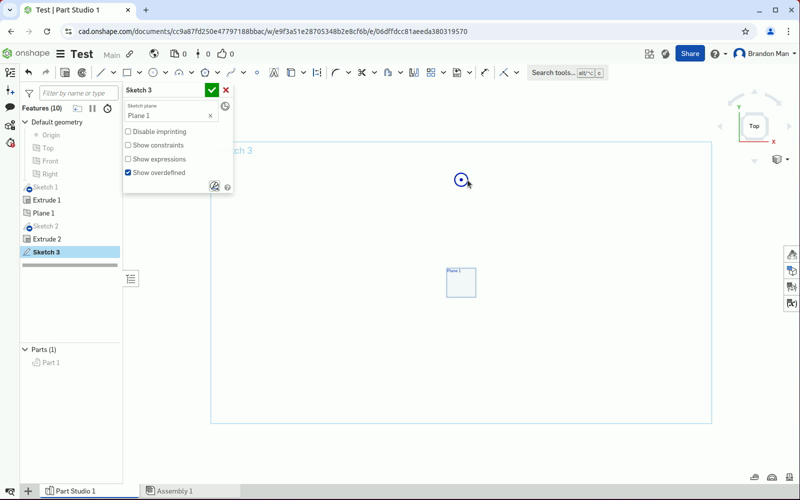
mouse_move(456, 179)
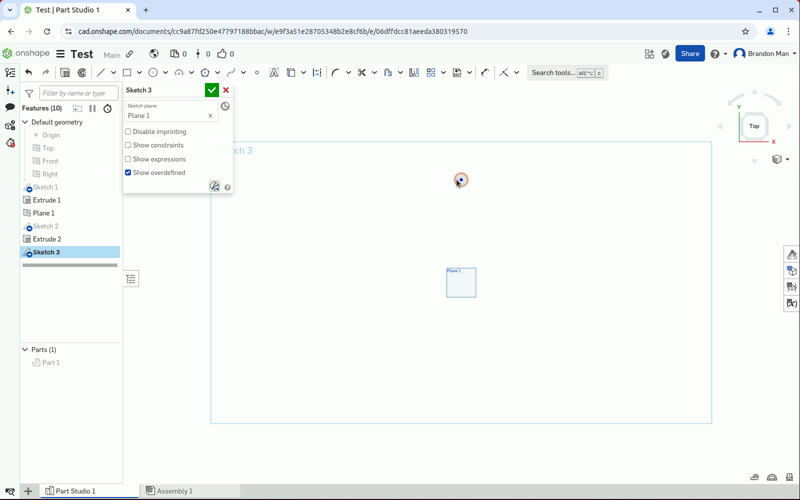
scroll(6)
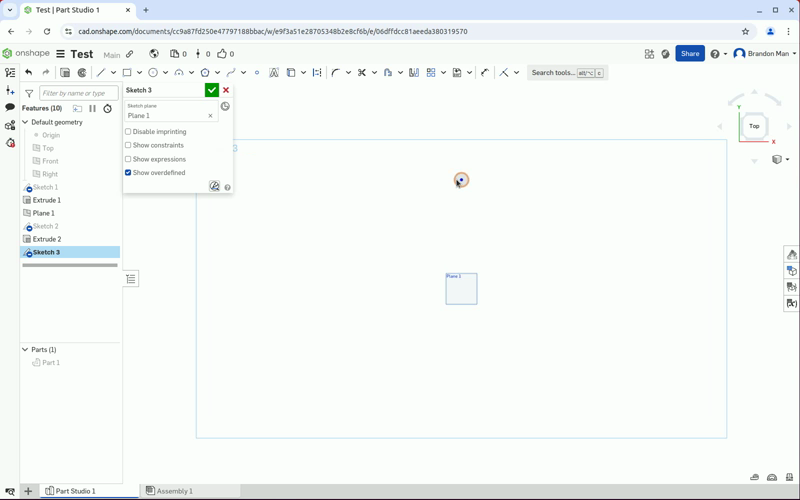
scroll(6)
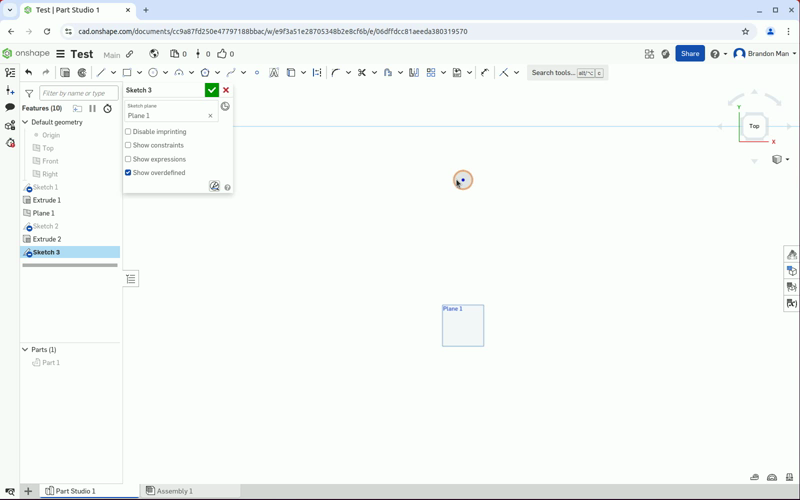
scroll(6)
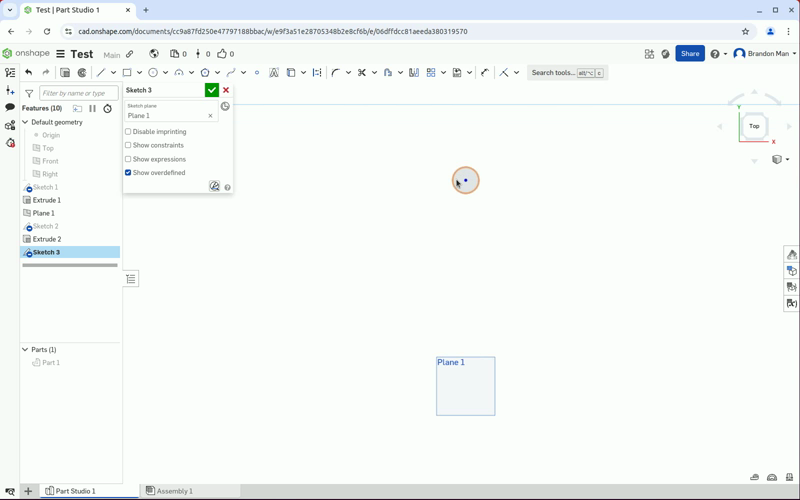
scroll(6)
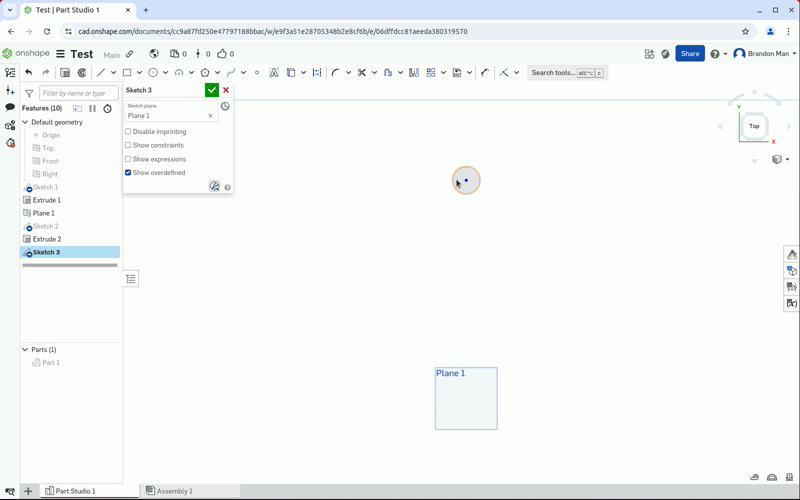
scroll(6)
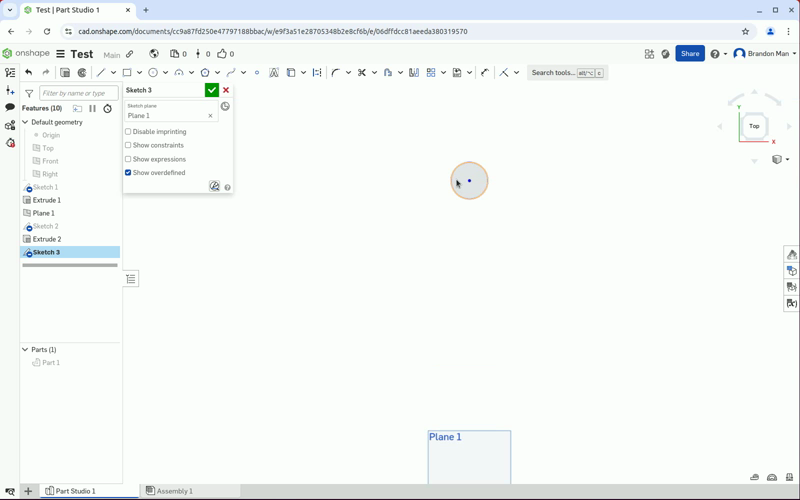
scroll(6)
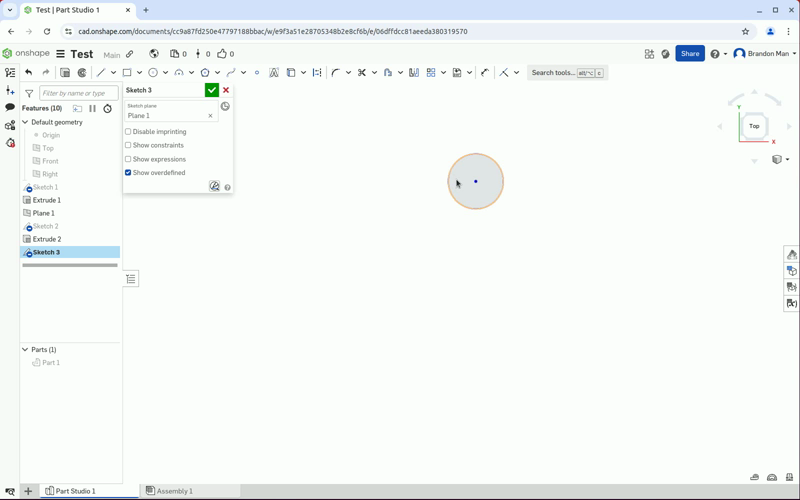
scroll(6)
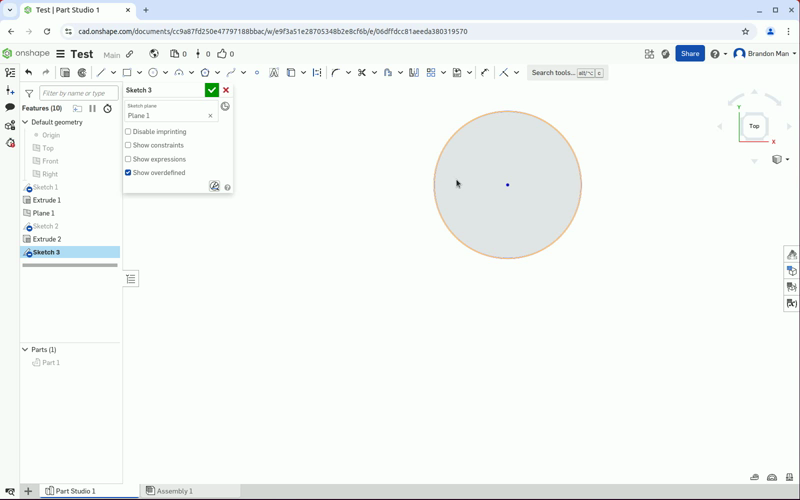
click(456, 179)
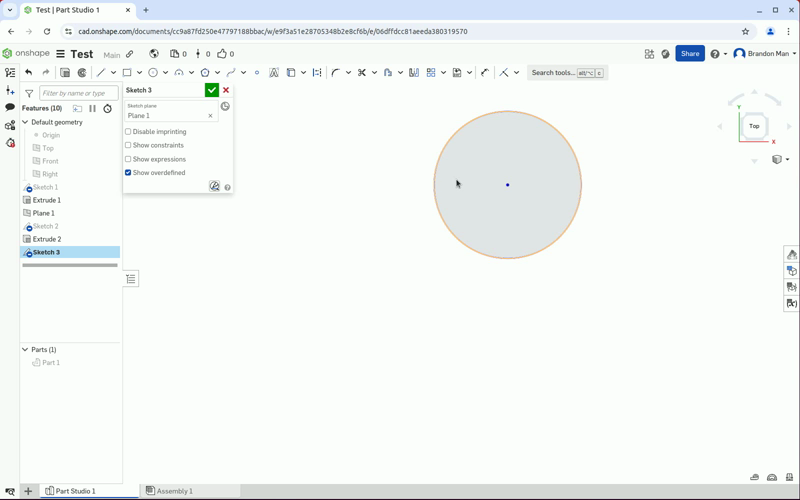
scroll(-6)
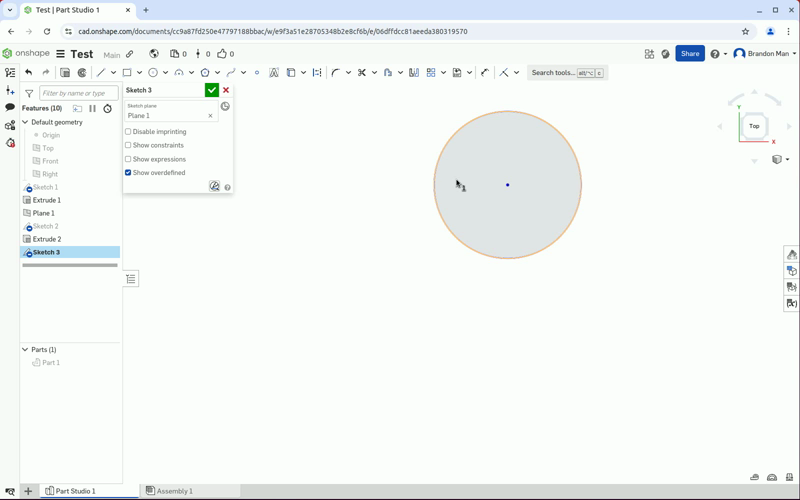
scroll(-6)
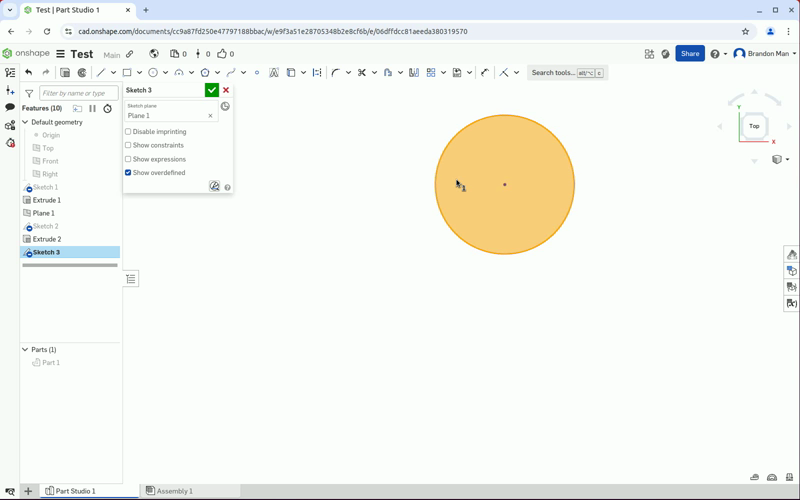
scroll(-6)
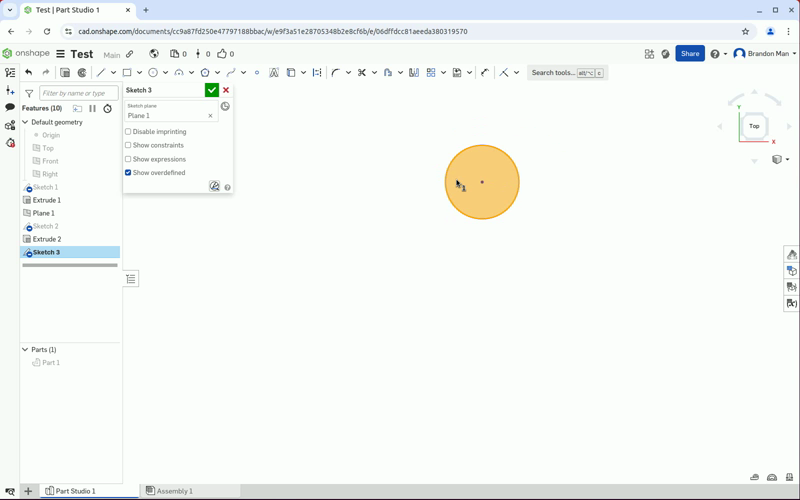
scroll(-6)
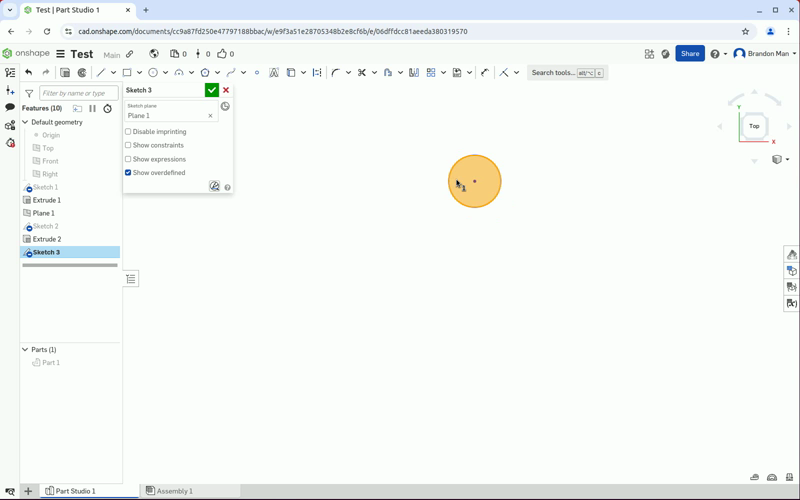
scroll(-6)
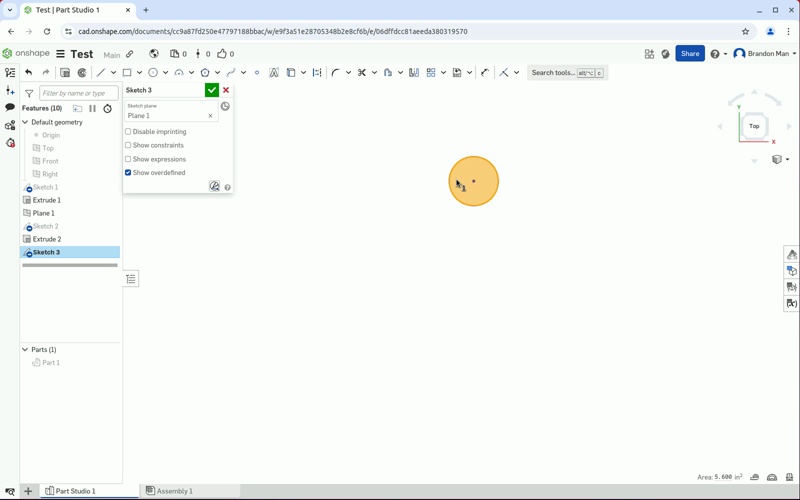
scroll(-6)
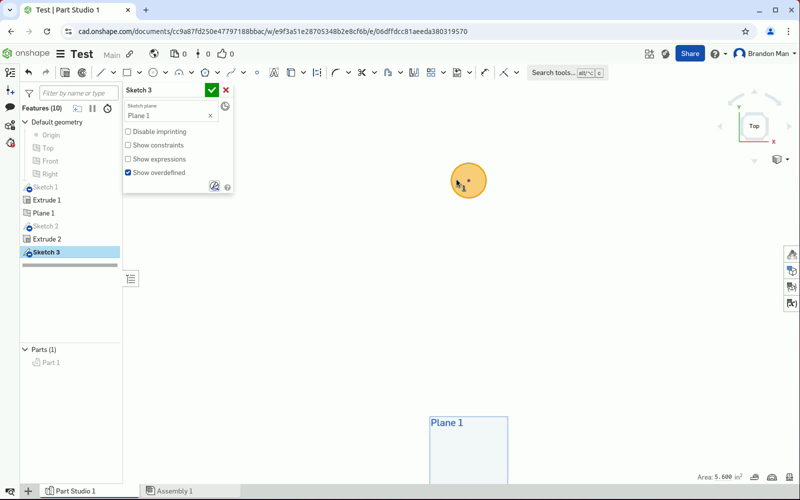
scroll(-6)
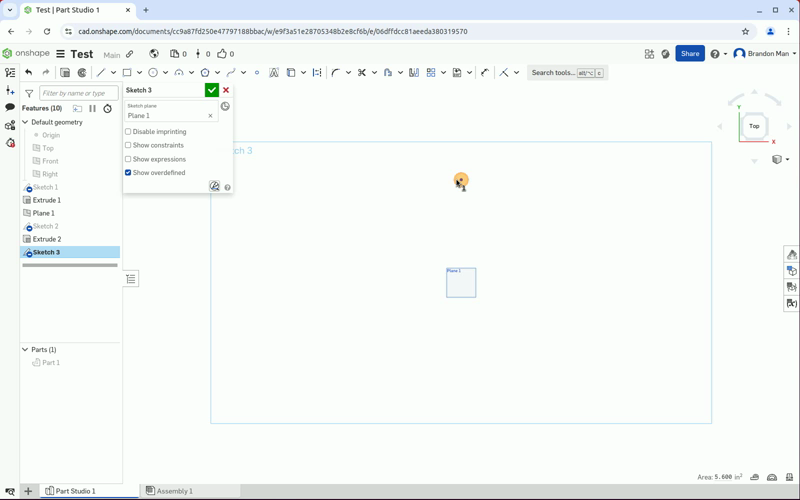
mouse_move(73, 352)
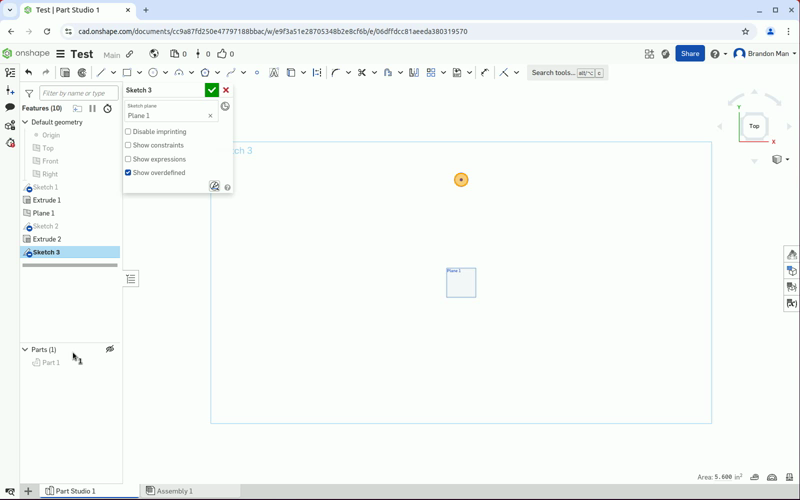
key(shift+y)
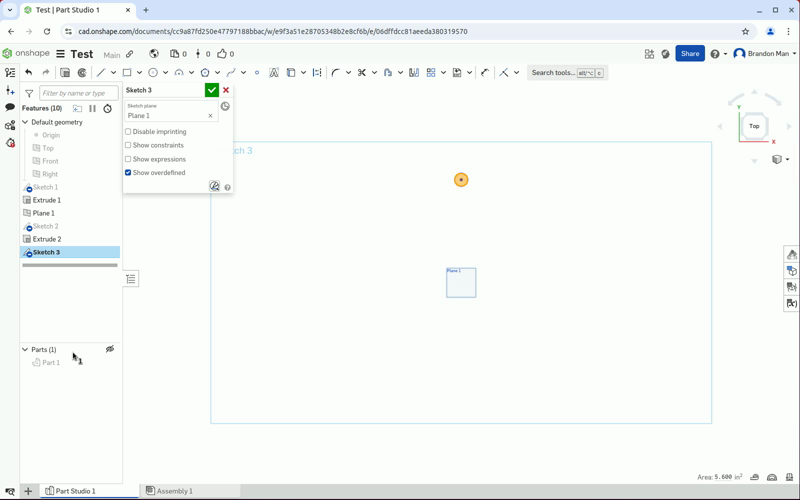
key(shift+e)
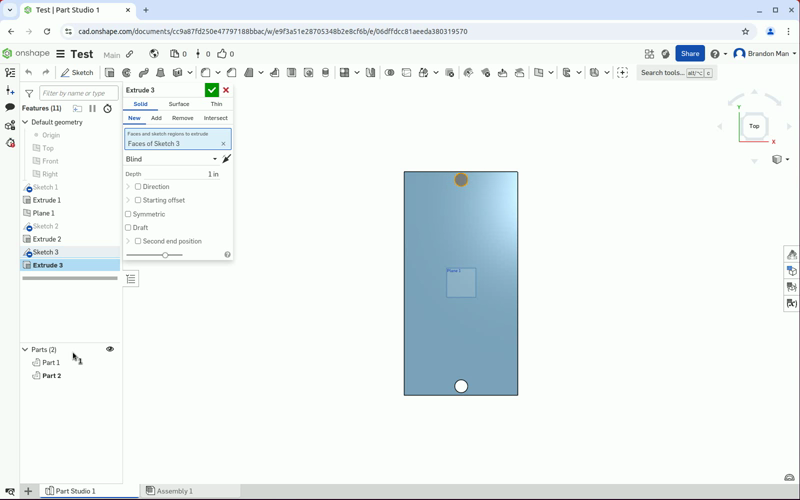
mouse_move(143, 106)
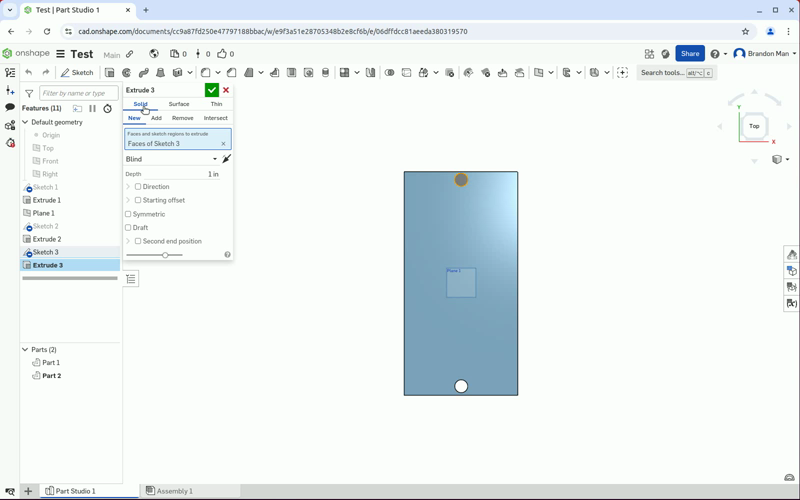
click(143, 106)
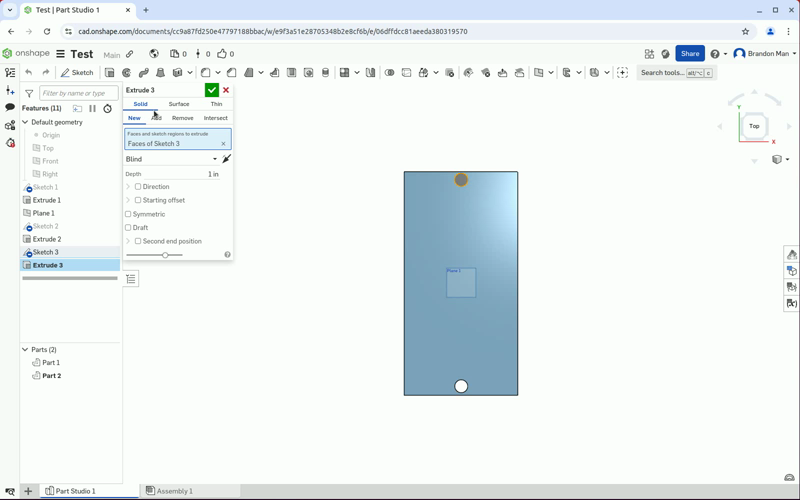
mouse_move(186, 120)
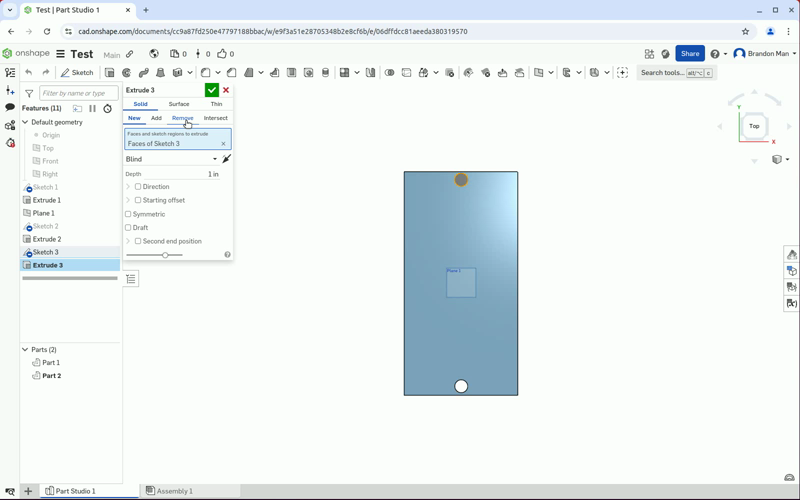
click(186, 120)
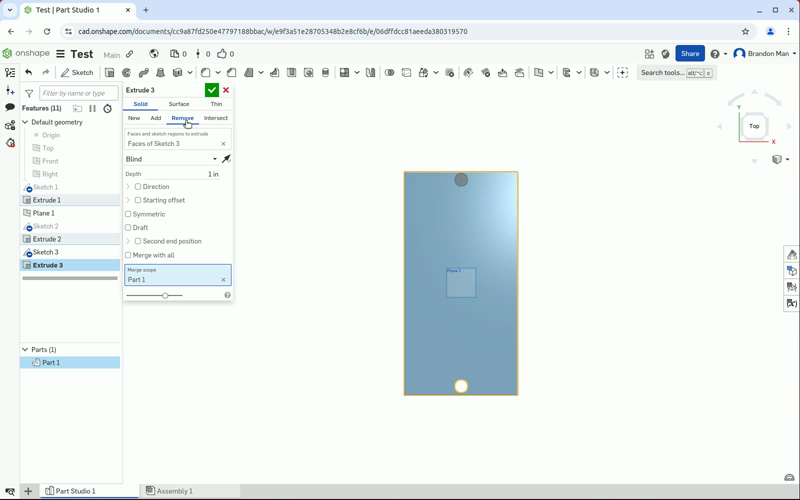
key(tab, 4)
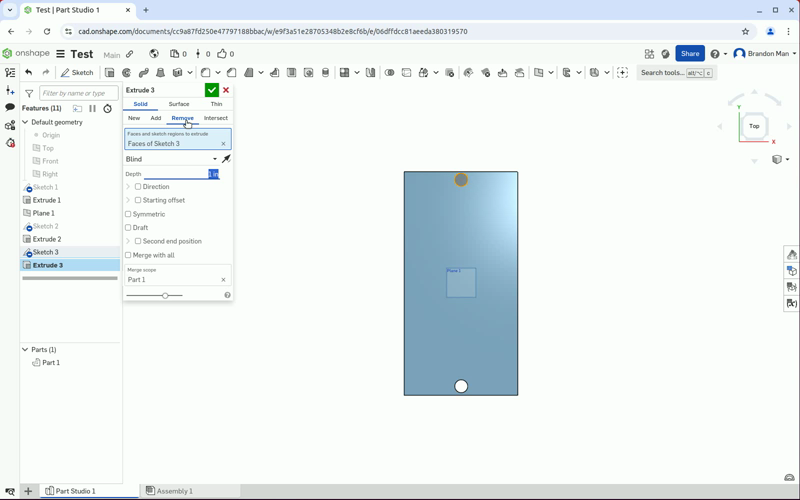
text(19.257)
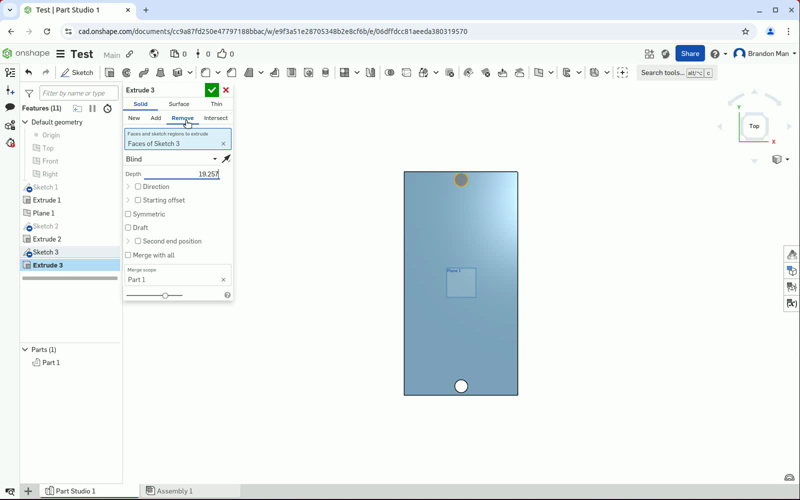
key(tab, 6)
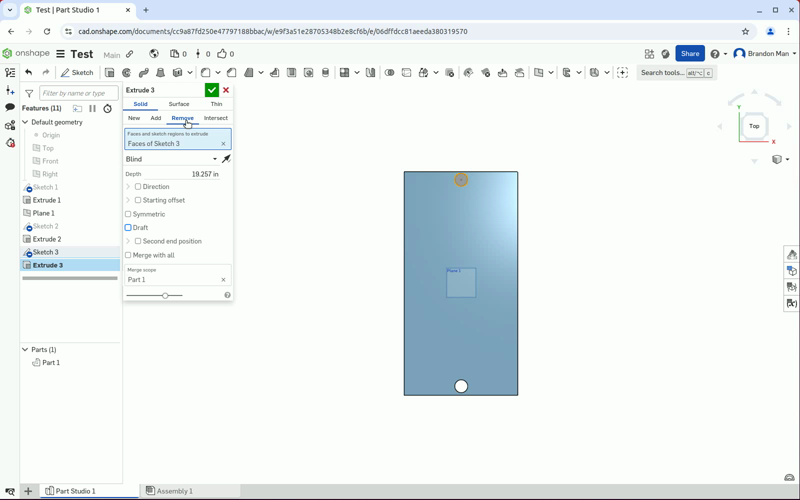
key(space)
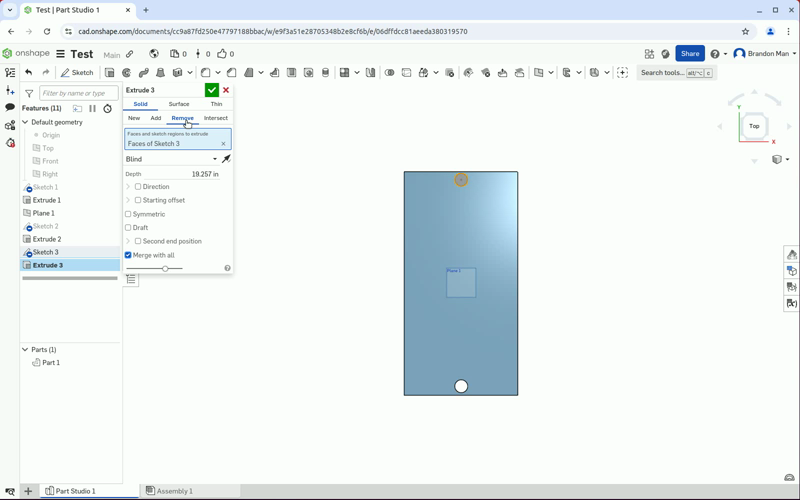
key(enter)
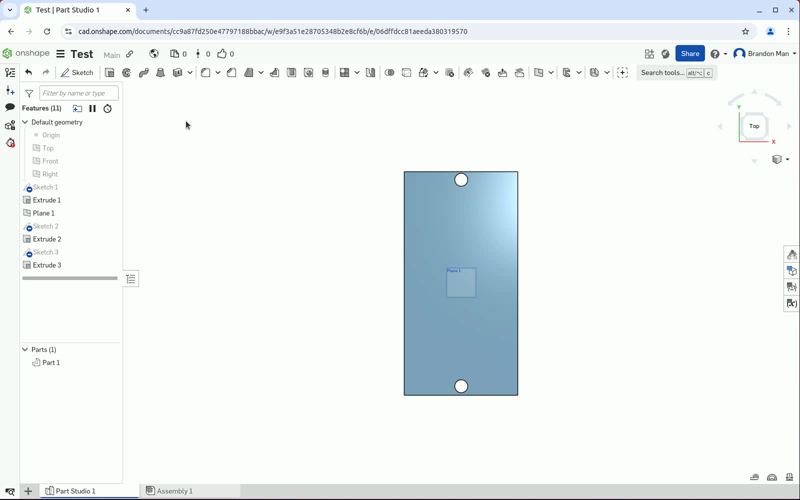
key(shift+h)
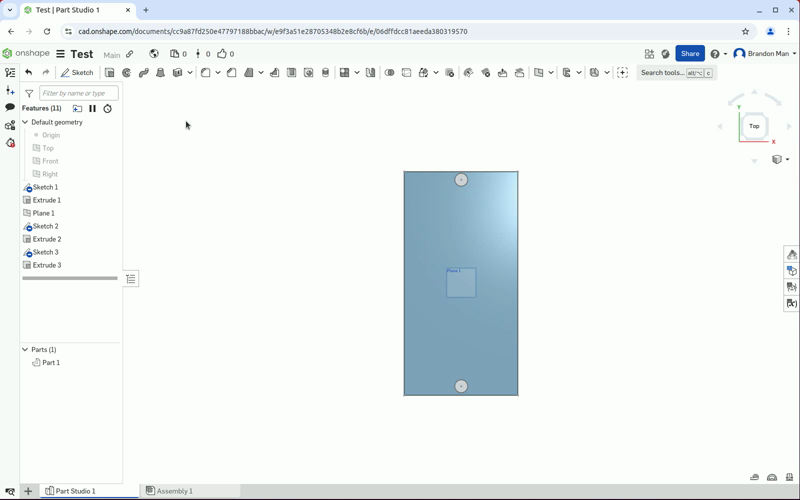
key(shift+h)
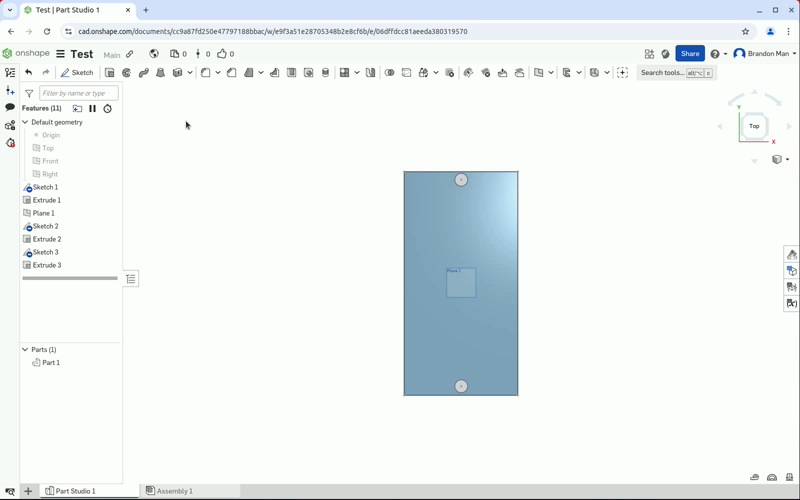
key(shift+7)
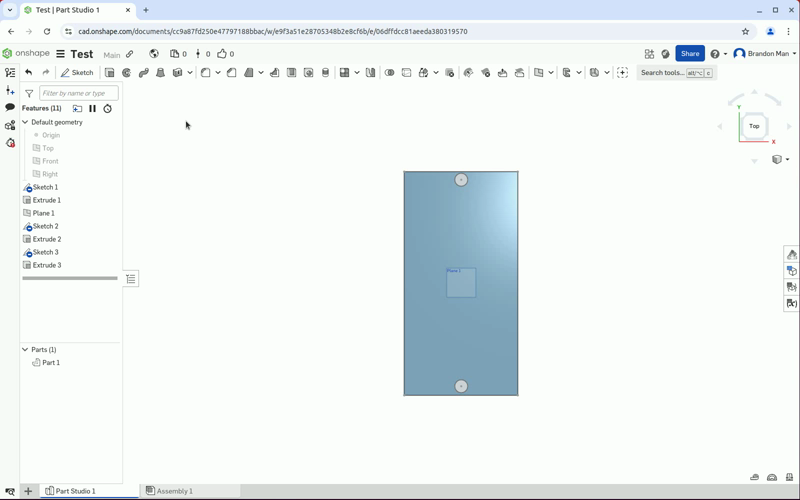
key(up, 3)
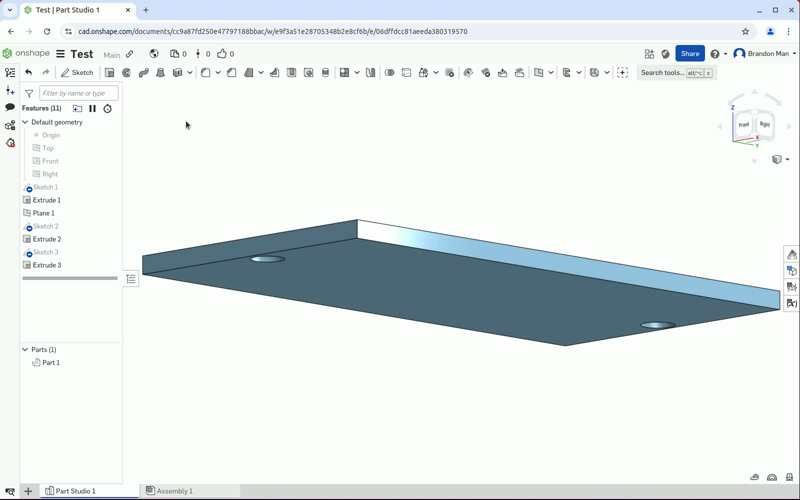
key(left, 3)
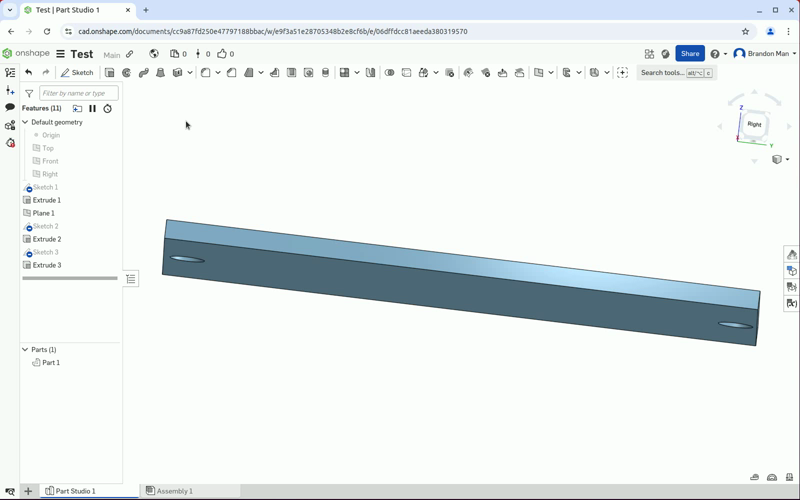
key(right, 3)
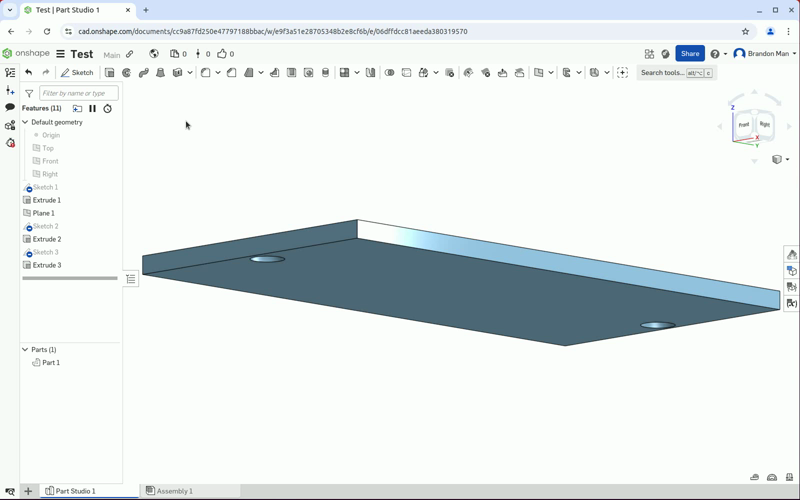
key(down, 3)
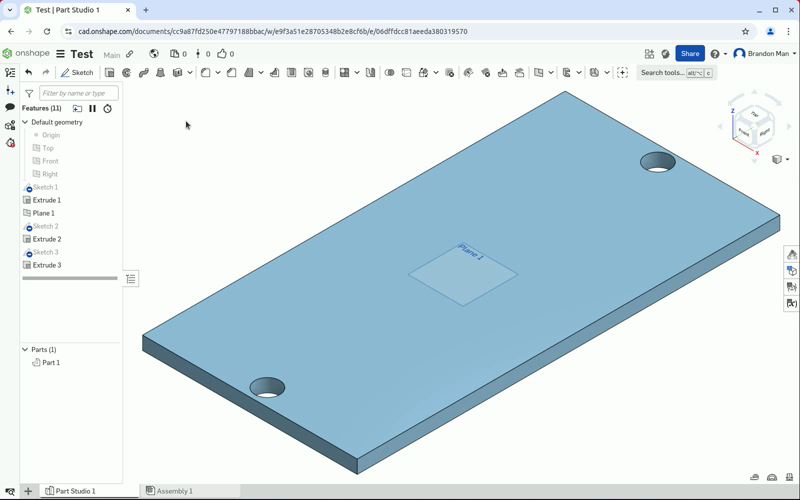
mouse_move(73, 189)
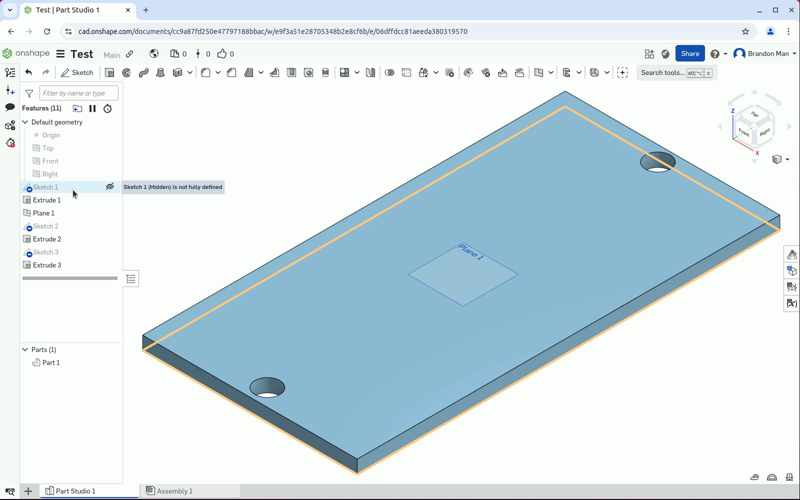
click(73, 189)